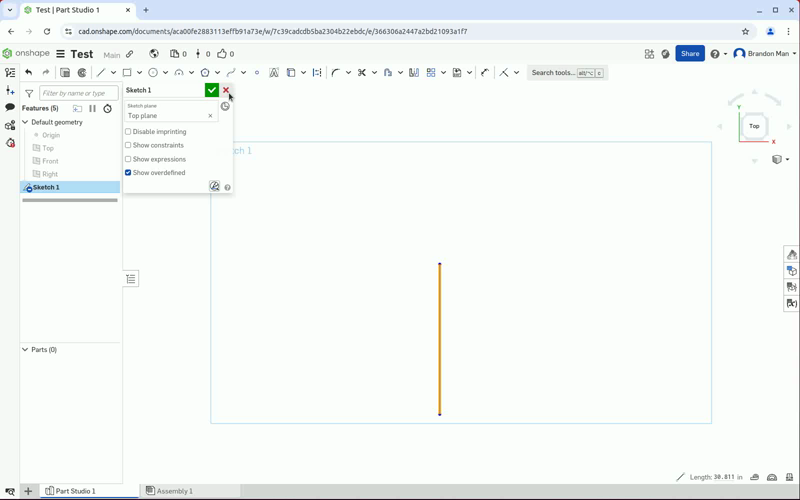
key(shift+h)
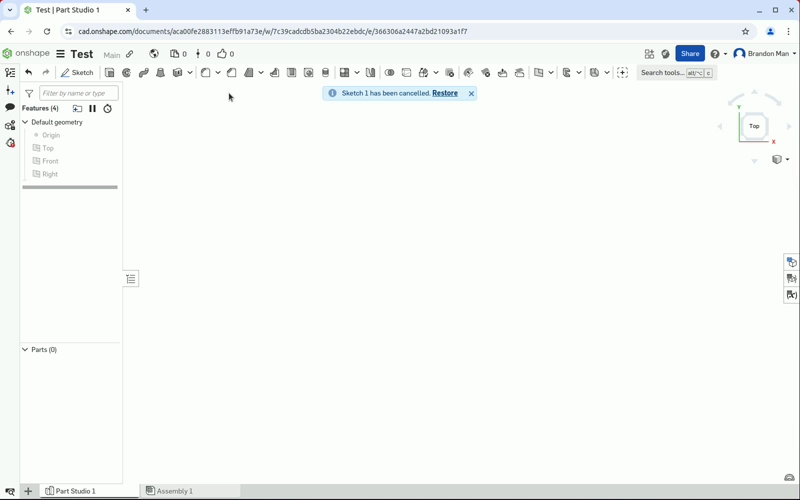
mouse_move(73, 352)
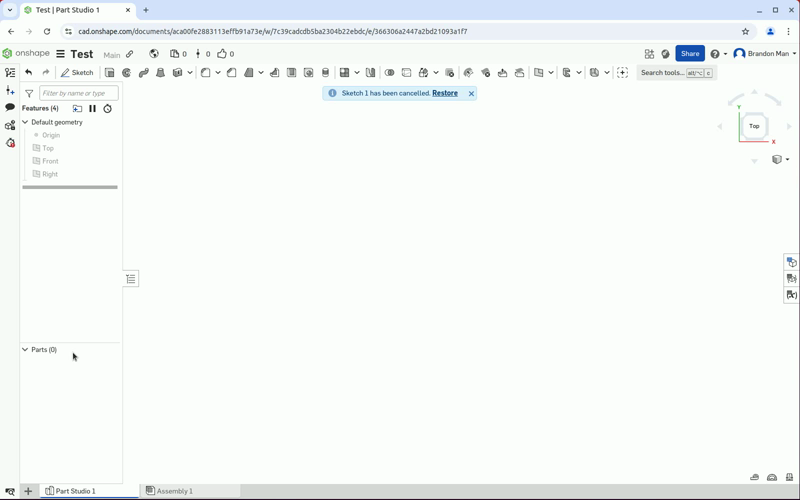
key(y)
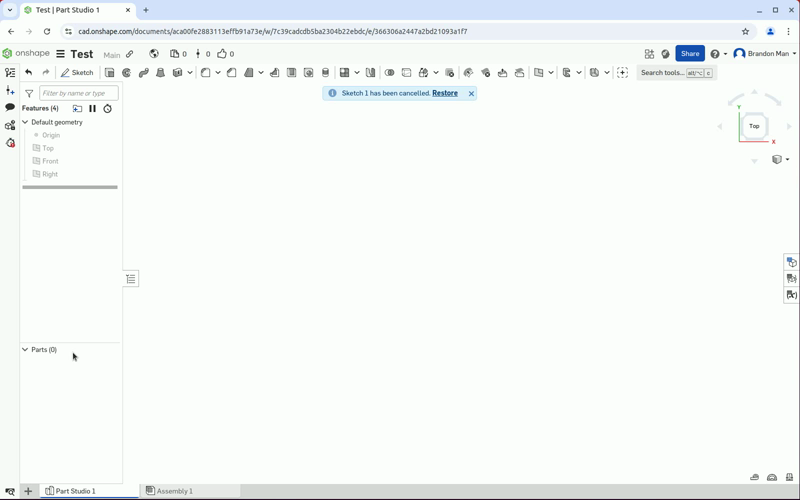
key(shift+p)
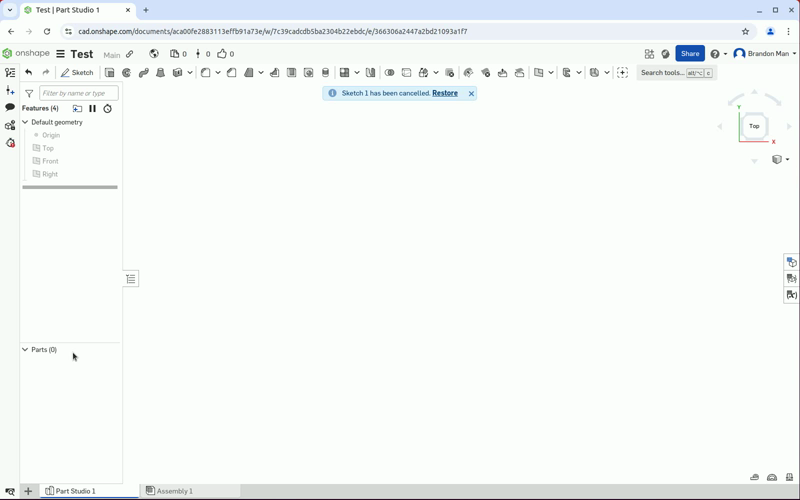
key(space)
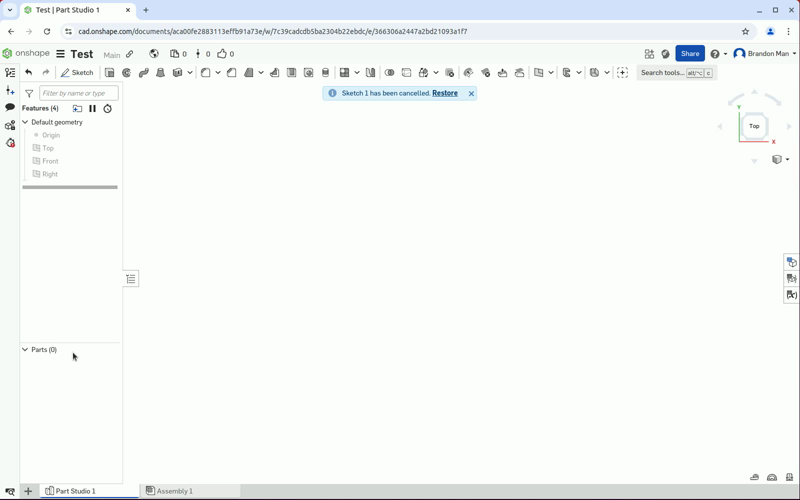
key_down(shift)
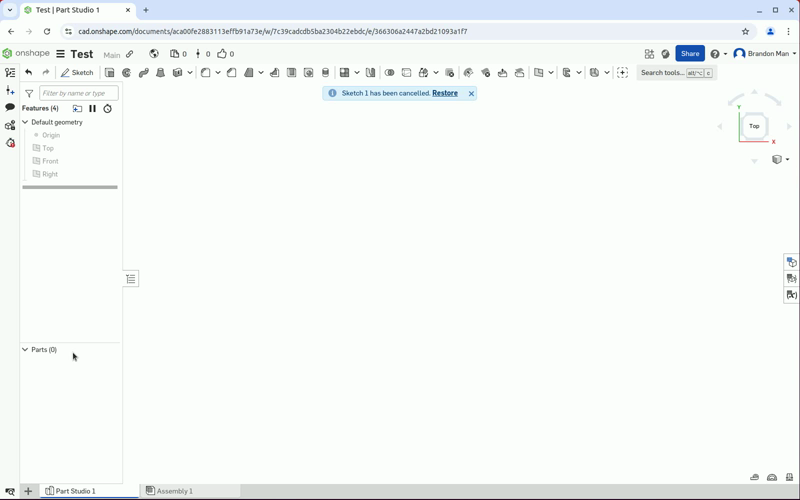
key(up)
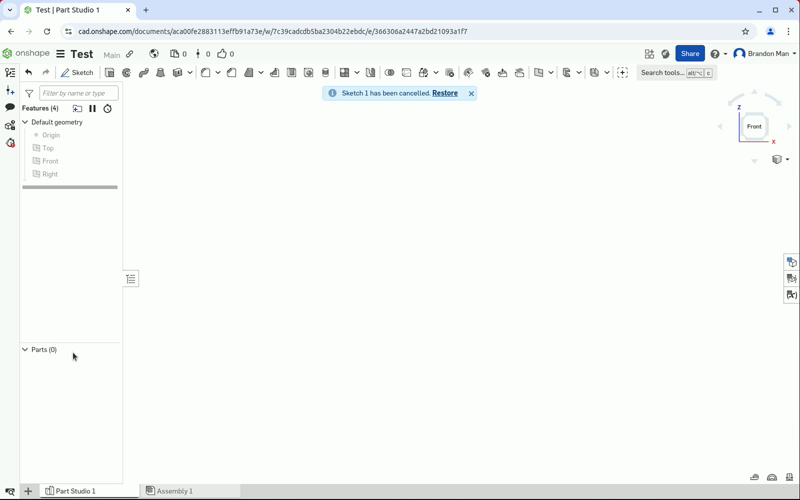
key_up(shift)
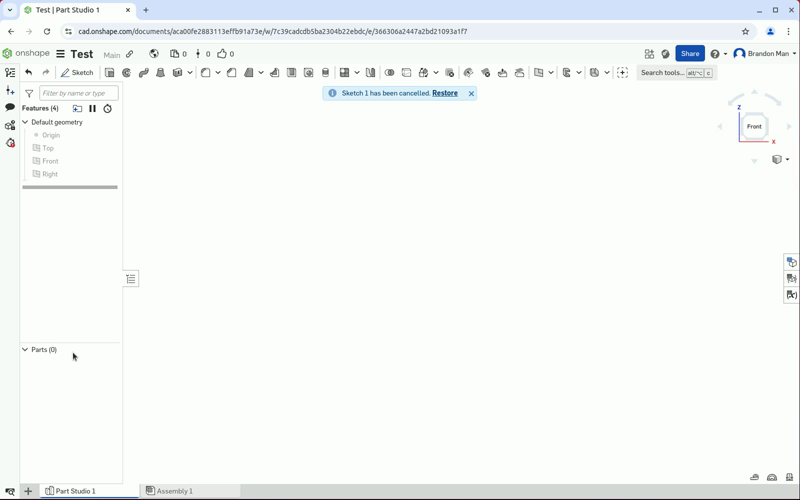
mouse_move(73, 352)
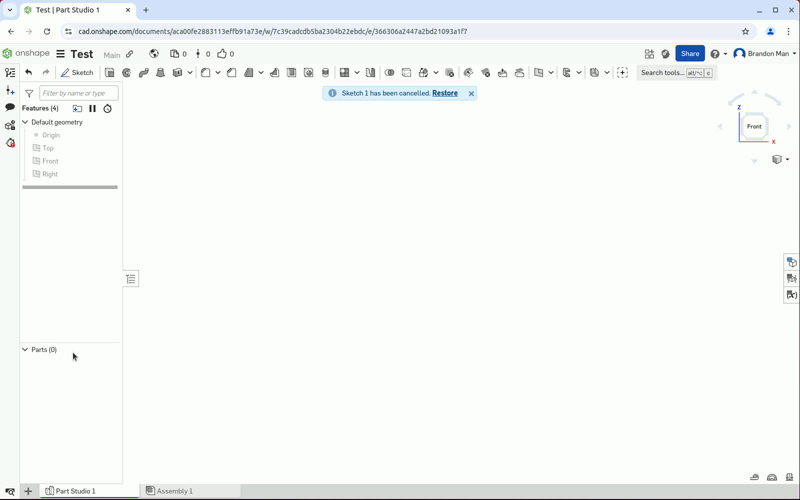
key(shift+y)
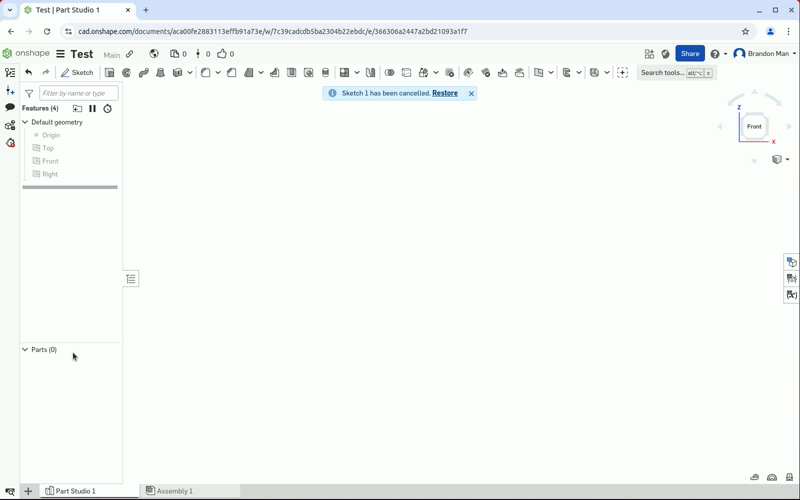
key(shift+s)
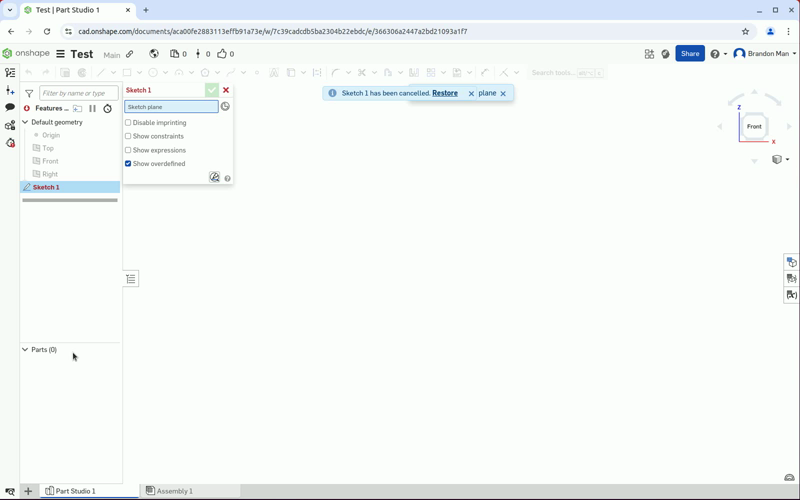
mouse_move(73, 163)
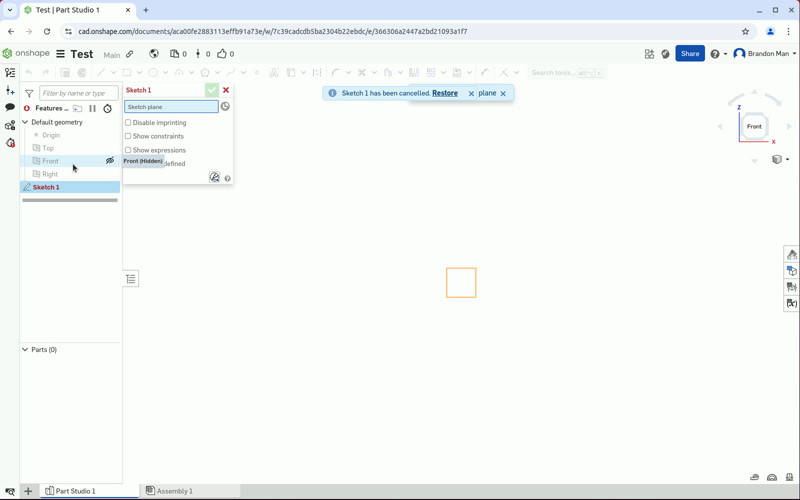
click(73, 163)
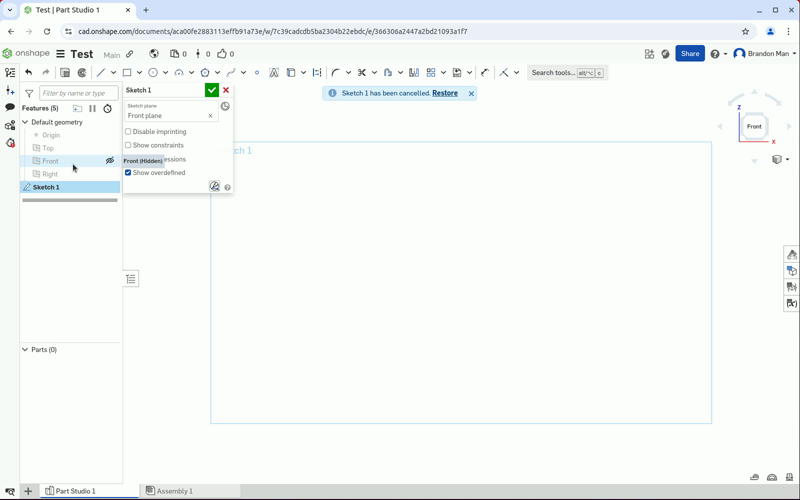
mouse_move(73, 352)
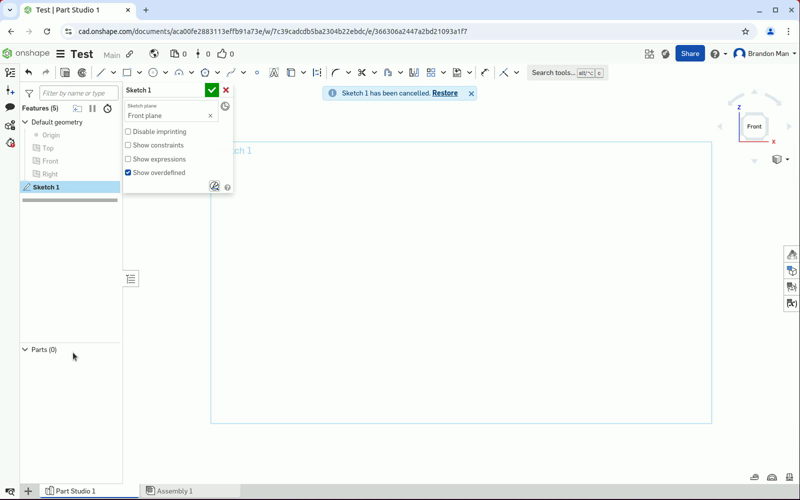
key(y)
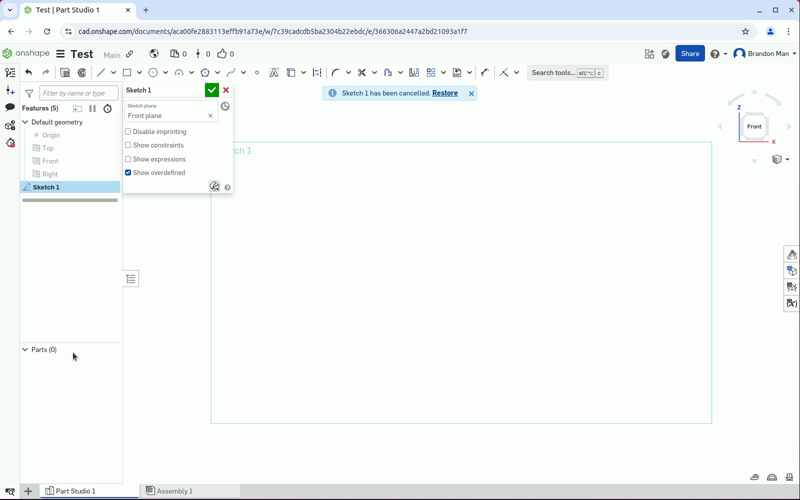
key(l)
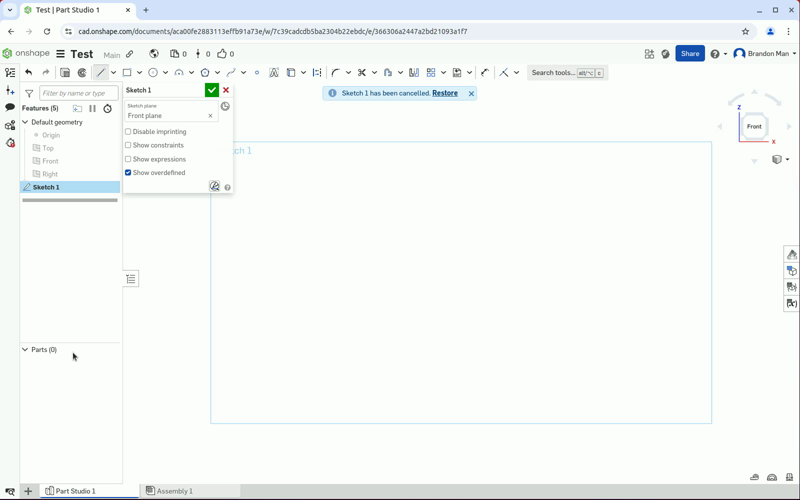
key_down(shift)
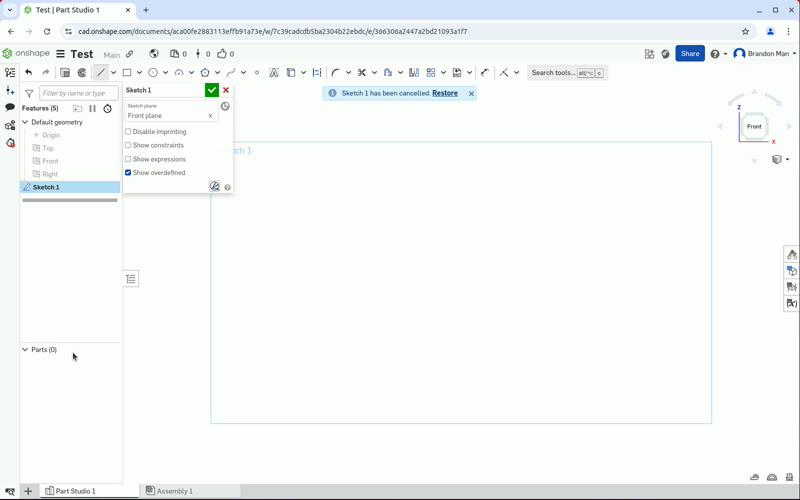
mouse_move(352, 282)
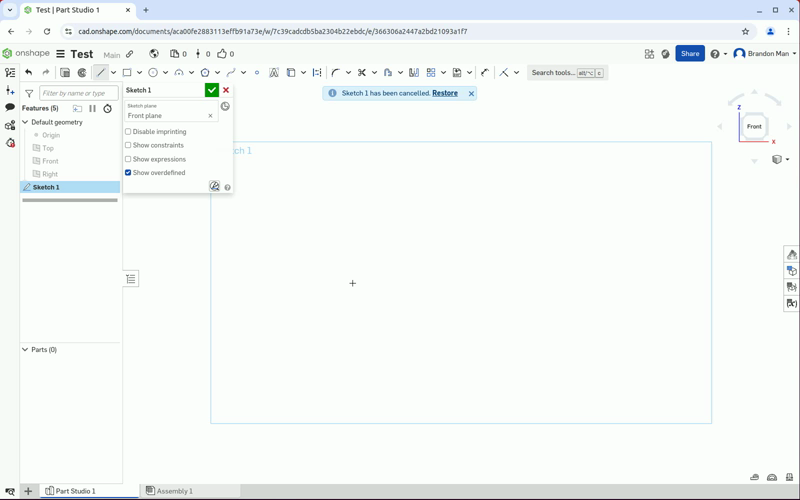
click(352, 282)
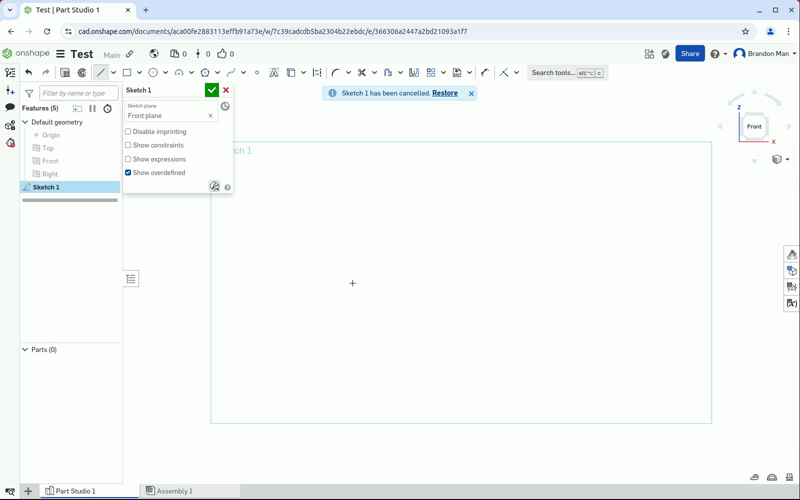
key_up(shift)
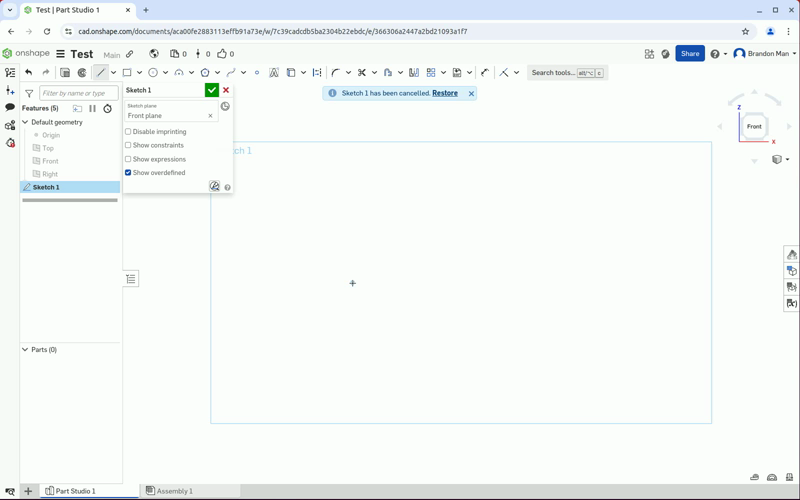
key_down(shift)
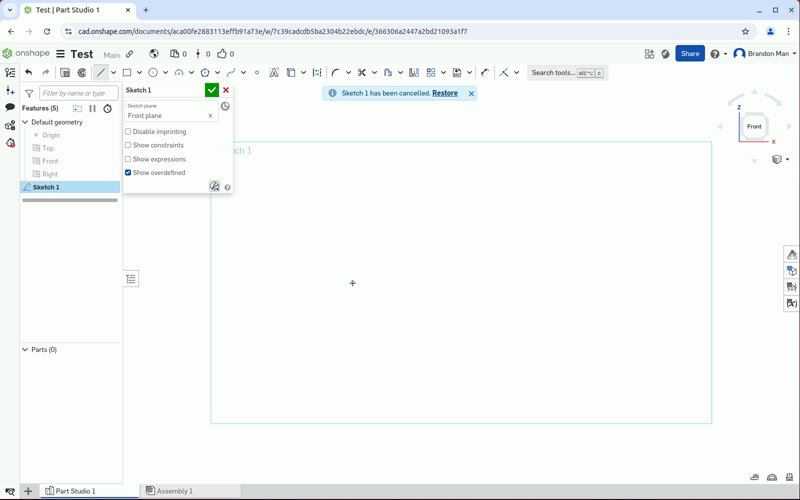
mouse_move(414, 282)
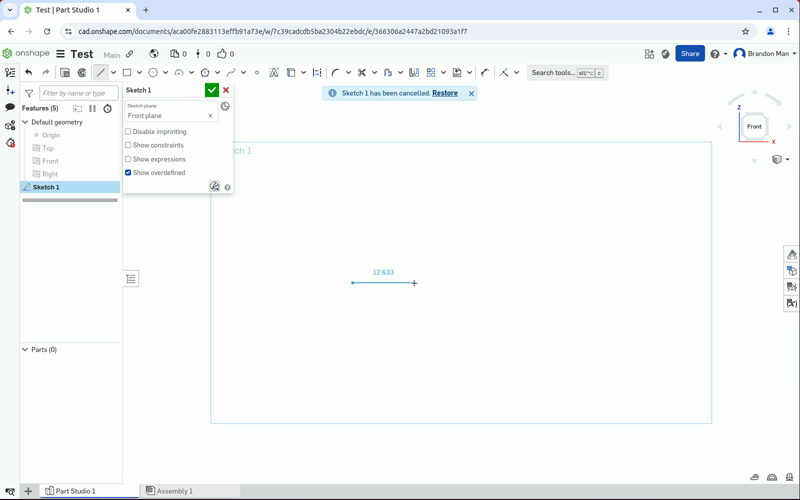
click(414, 282)
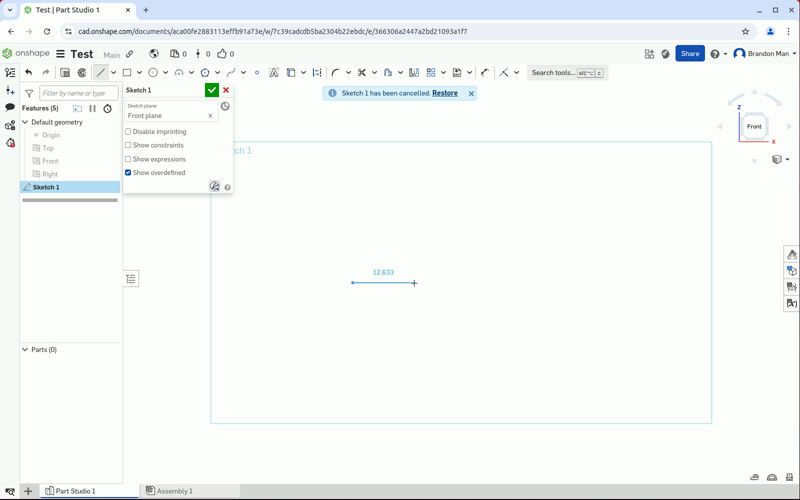
key_up(shift)
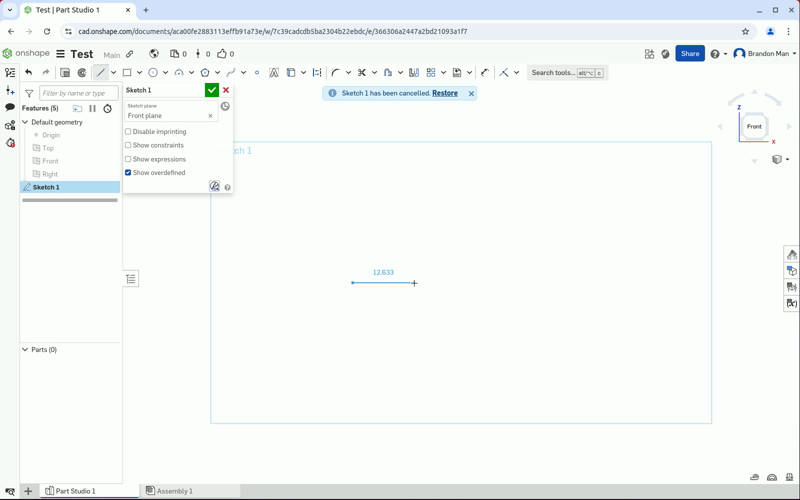
key_down(shift)
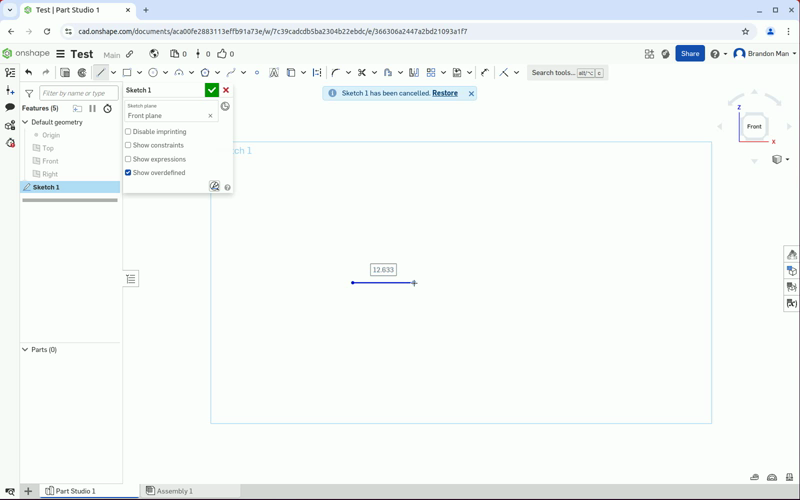
mouse_move(444, 282)
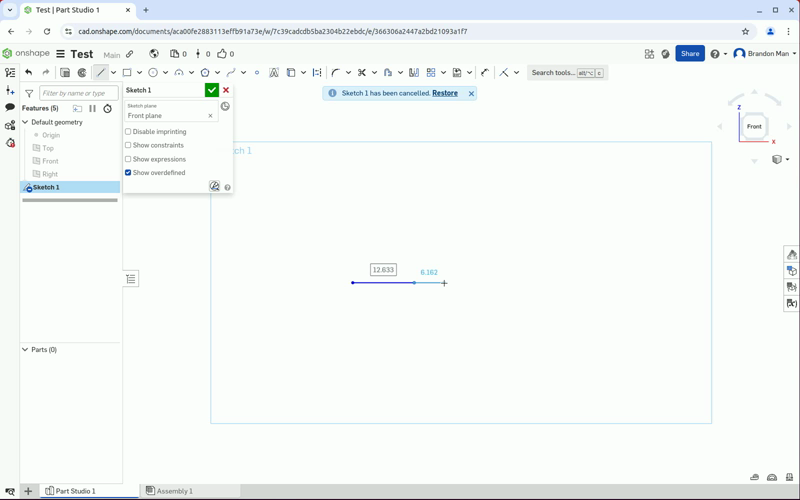
mouse_move(460, 282)
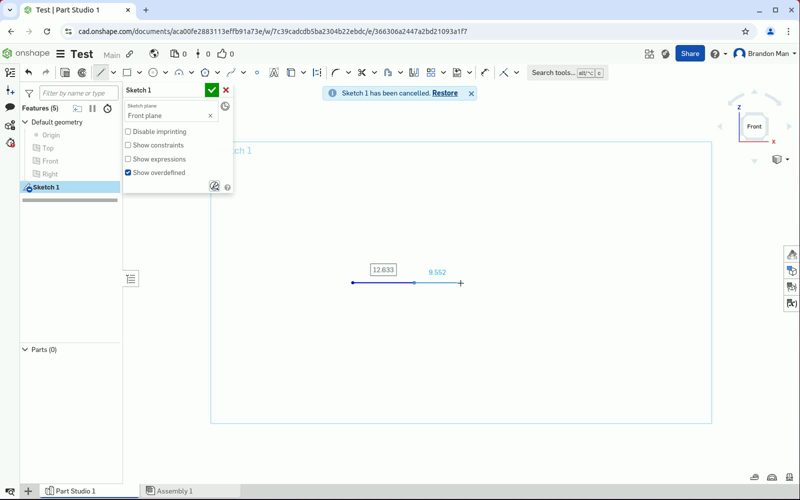
click(460, 282)
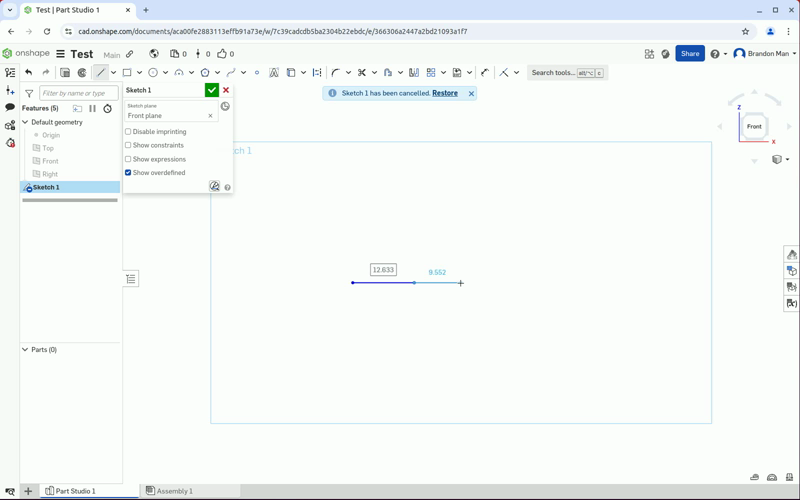
key_up(shift)
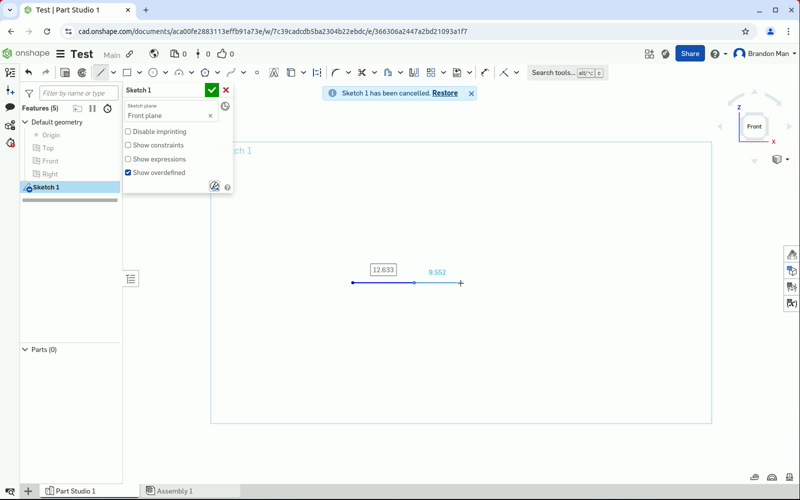
key_down(shift)
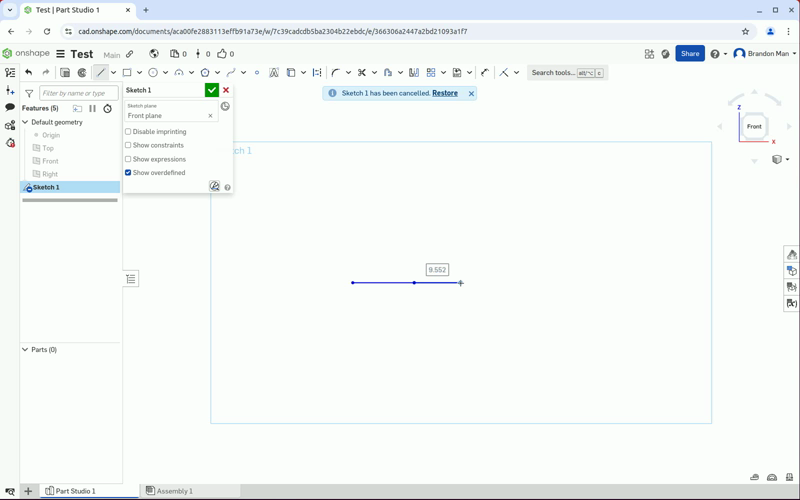
mouse_move(460, 175)
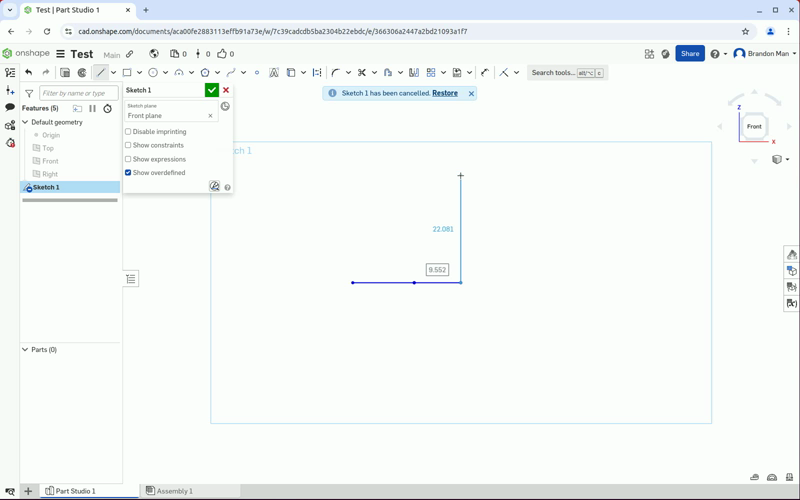
click(460, 175)
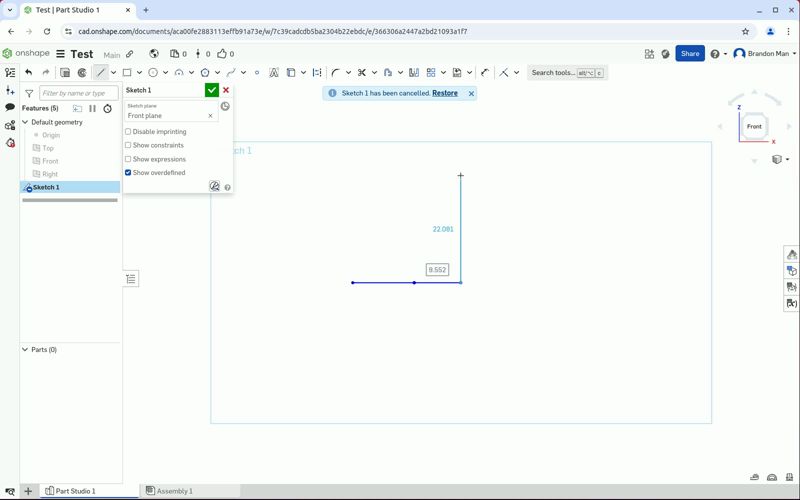
key_up(shift)
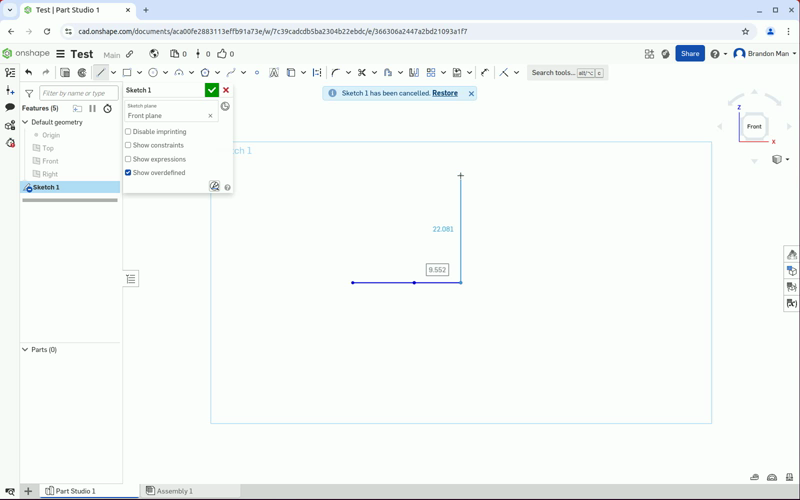
key_down(shift)
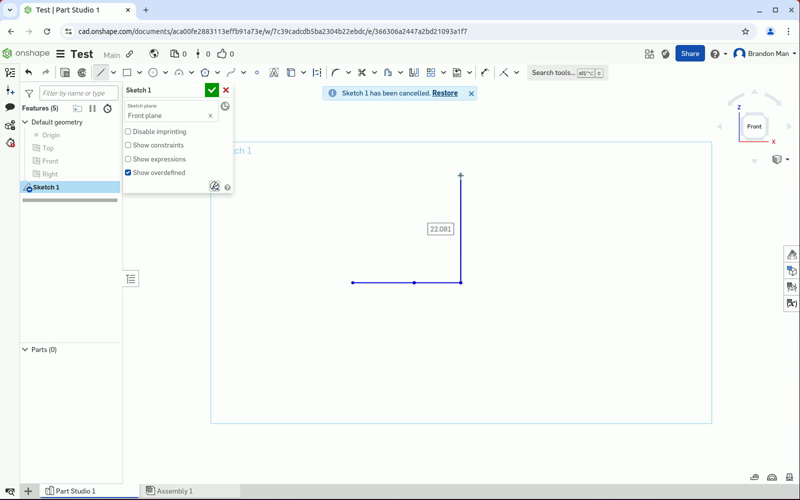
mouse_move(352, 282)
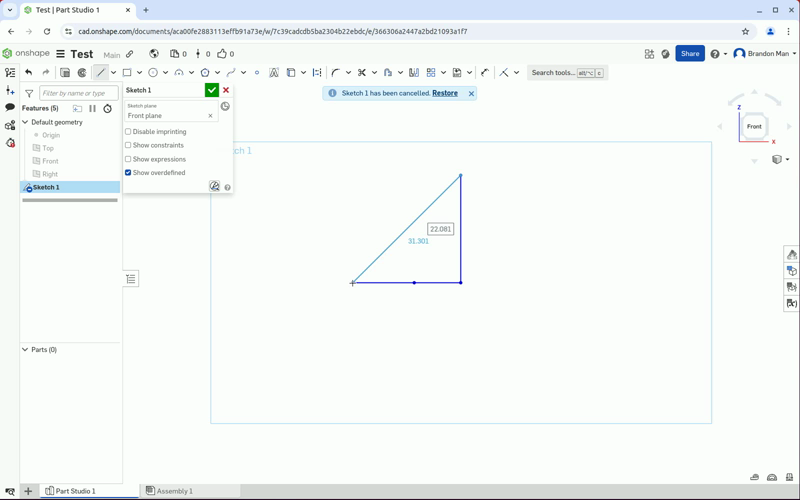
key_up(shift)
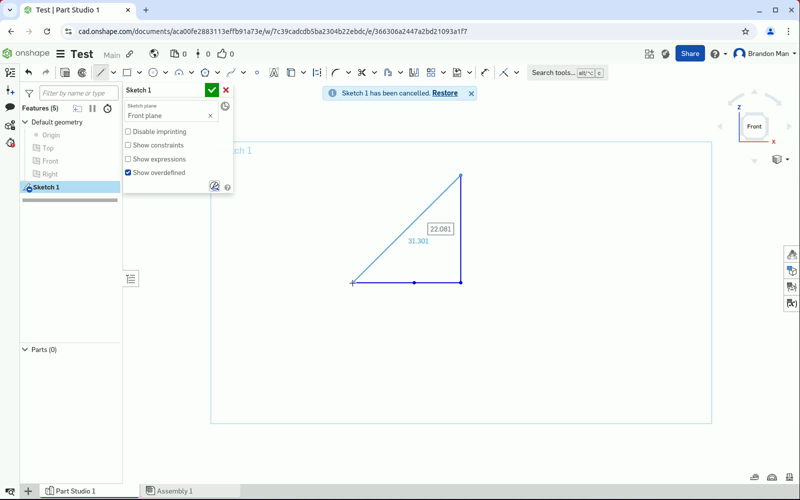
click(352, 282)
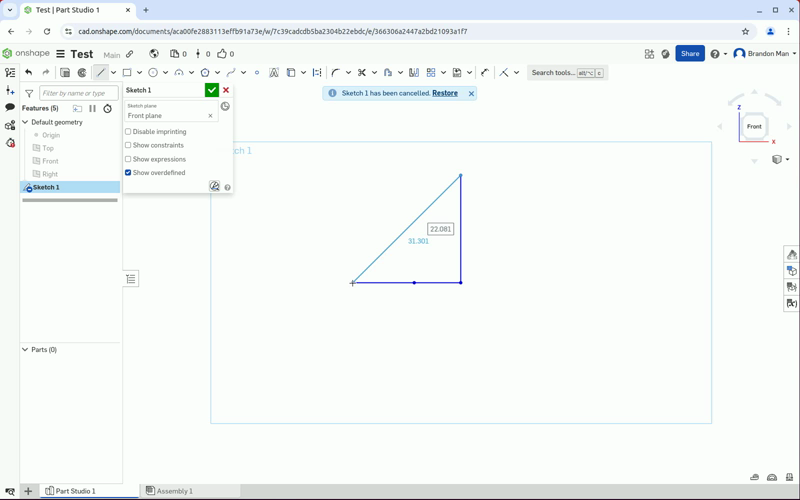
key(esc)
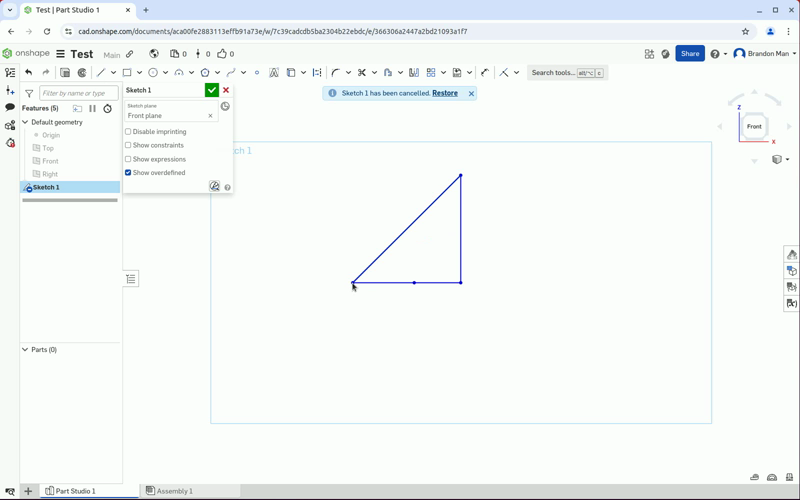
mouse_move(415, 231)
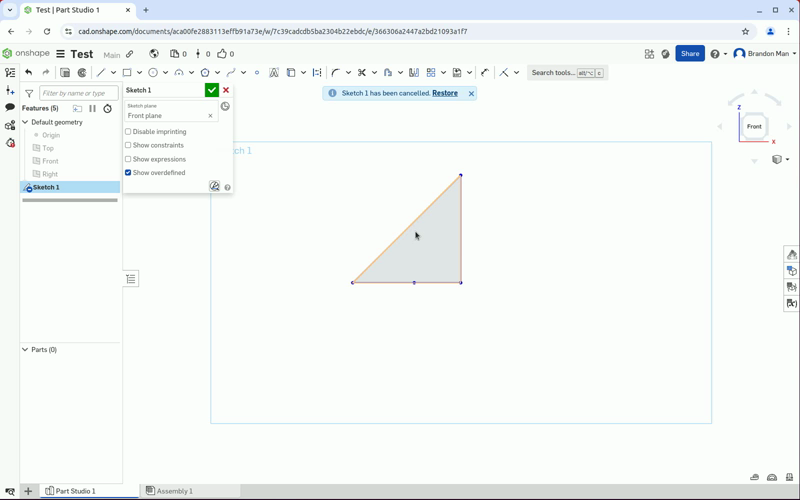
click(415, 231)
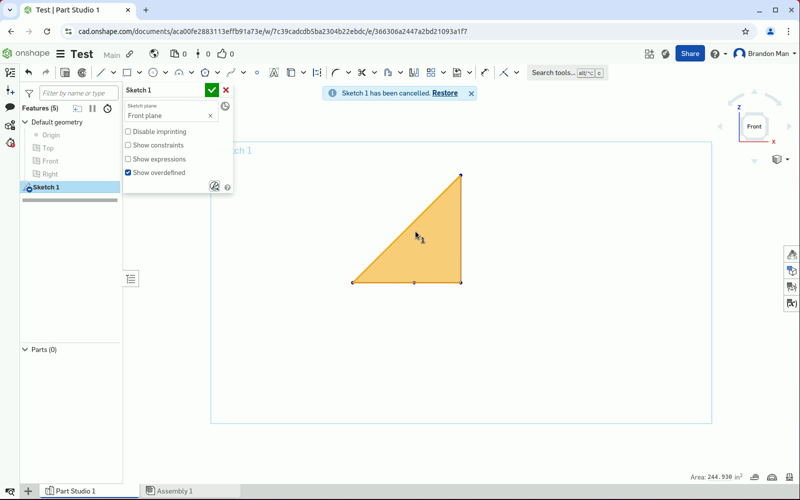
mouse_move(73, 352)
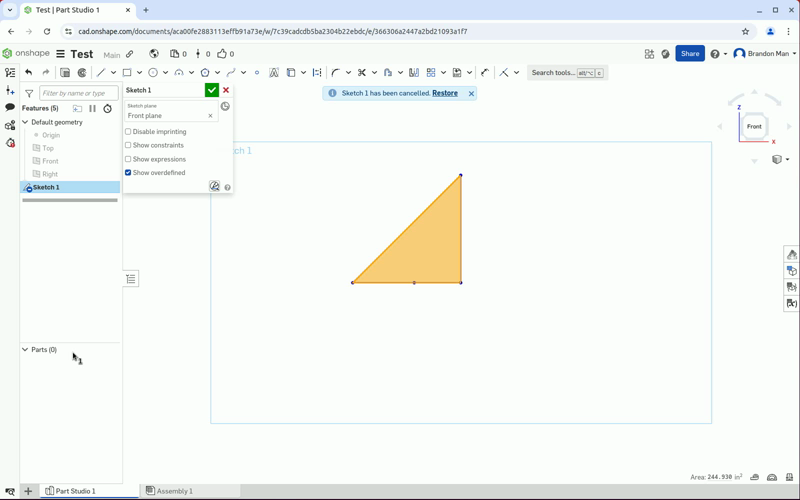
key(shift+y)
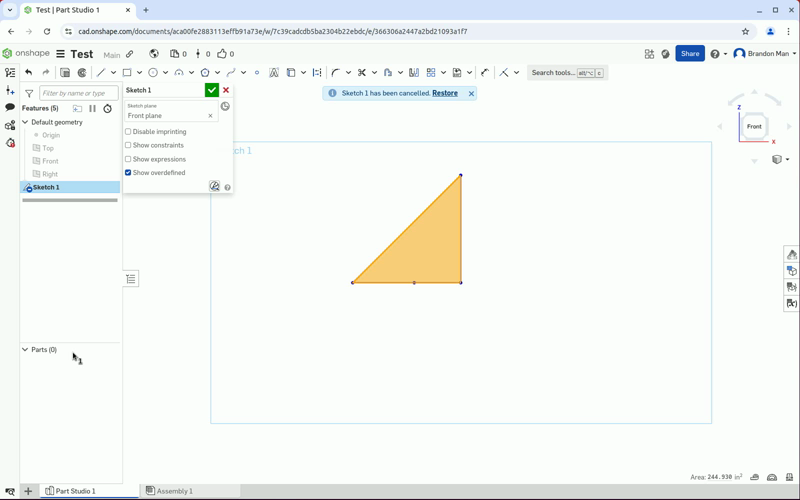
key(shift+e)
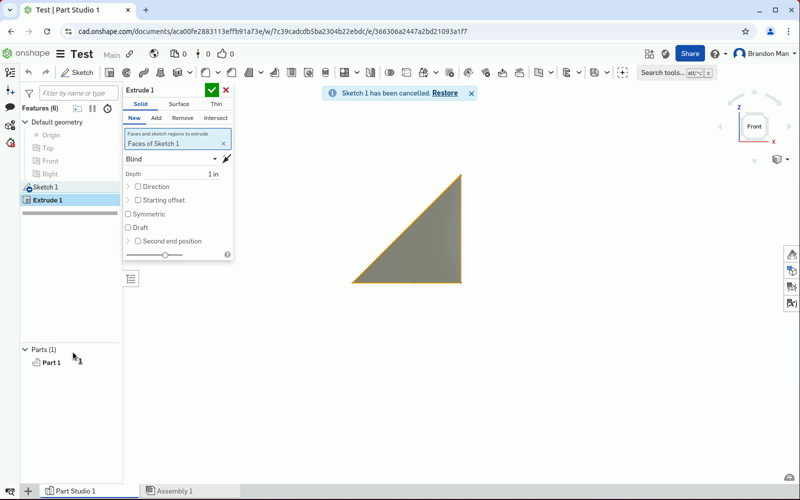
mouse_move(143, 106)
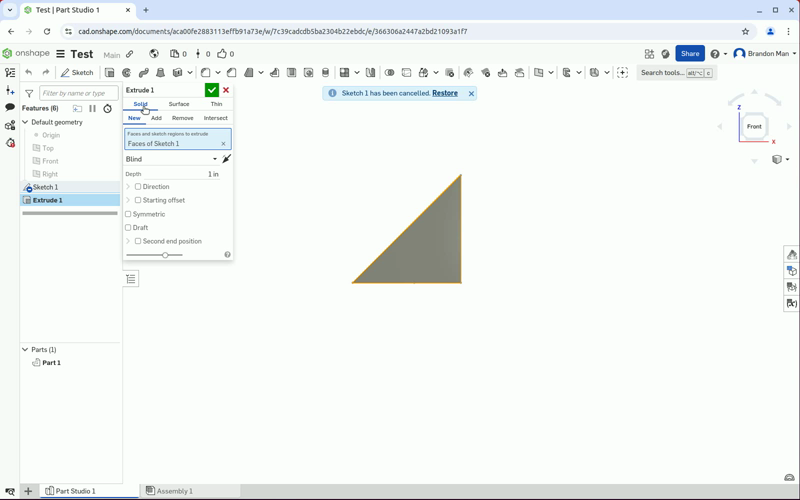
click(143, 106)
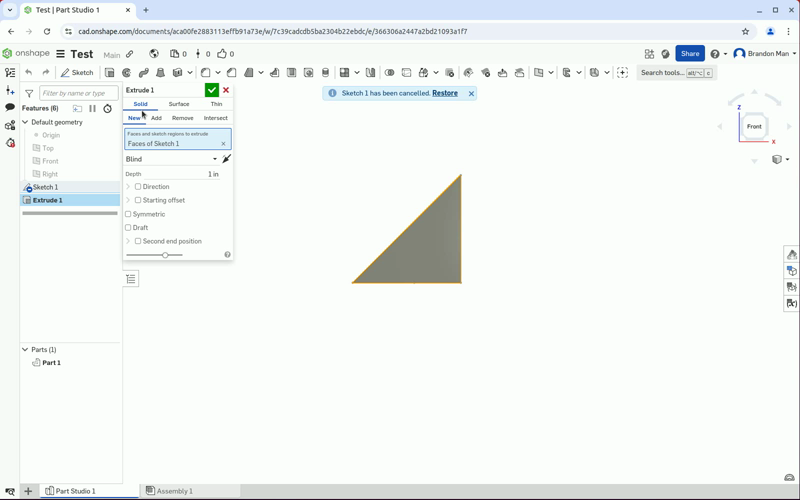
mouse_move(137, 120)
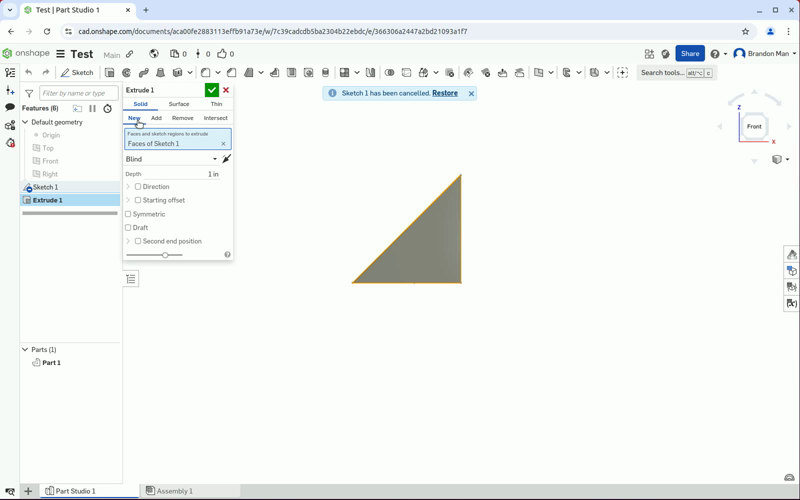
click(137, 120)
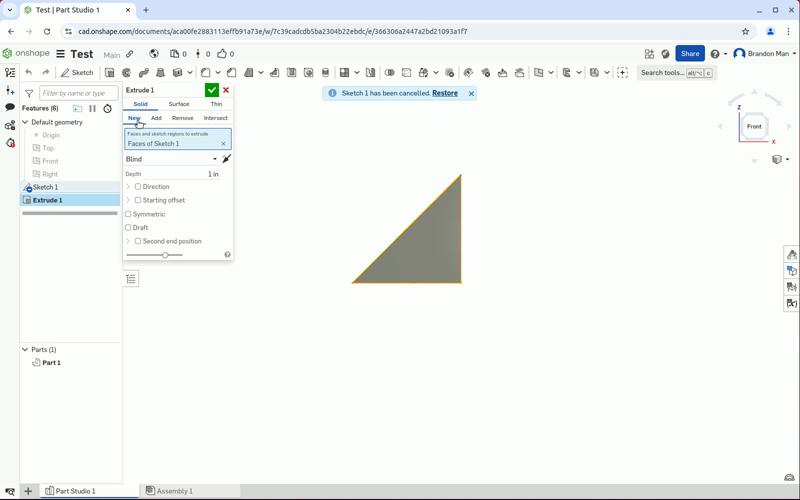
key(tab, 4)
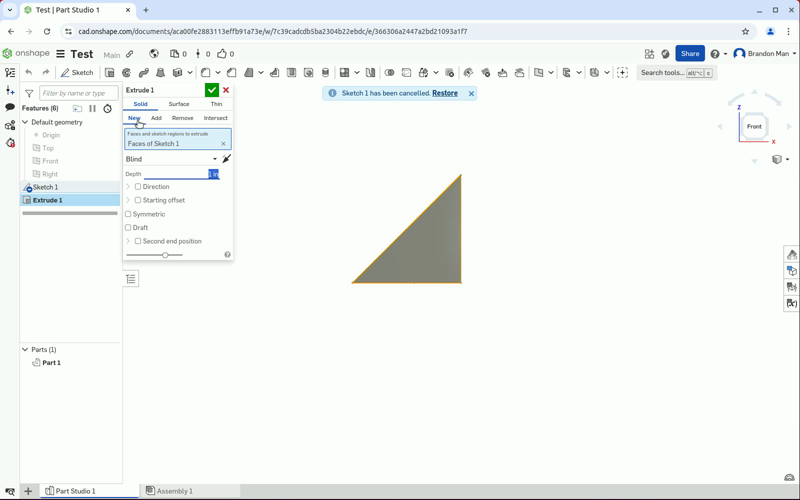
text(22.145)
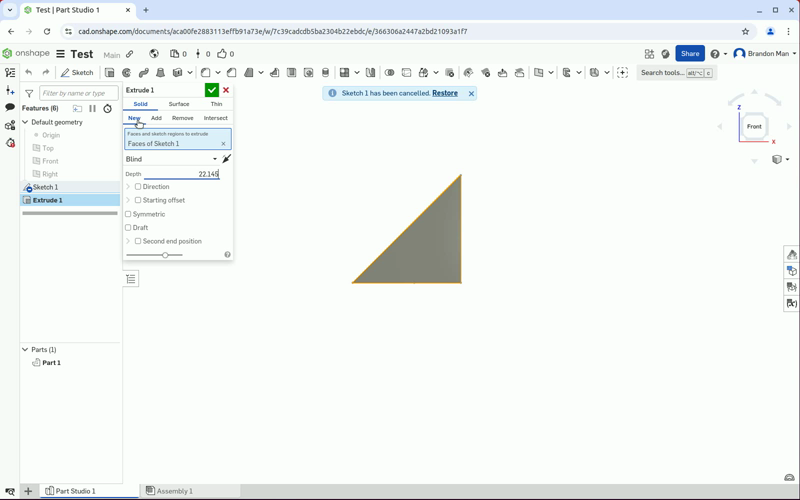
key(enter)
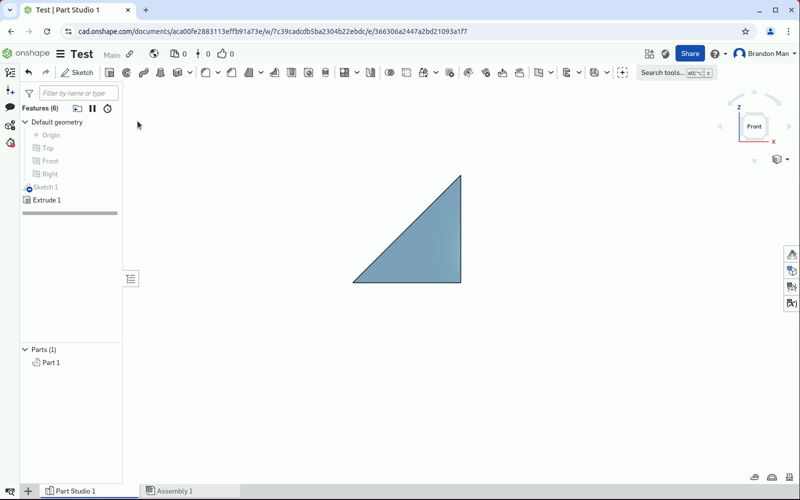
key(shift+h)
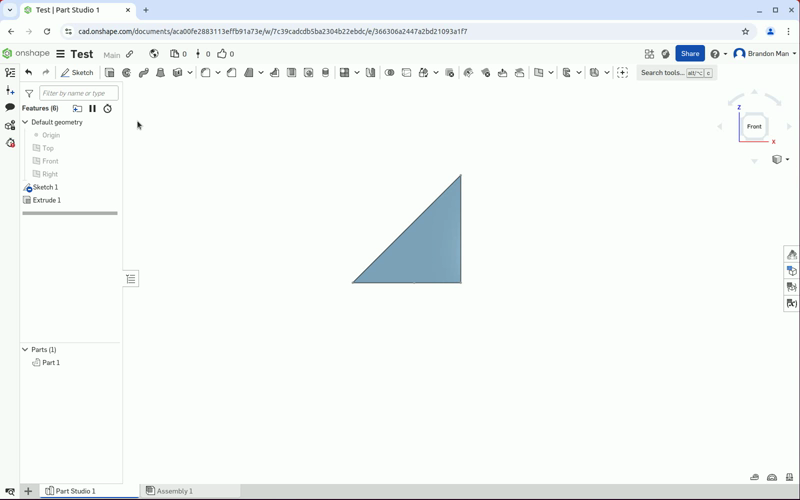
key(shift+h)
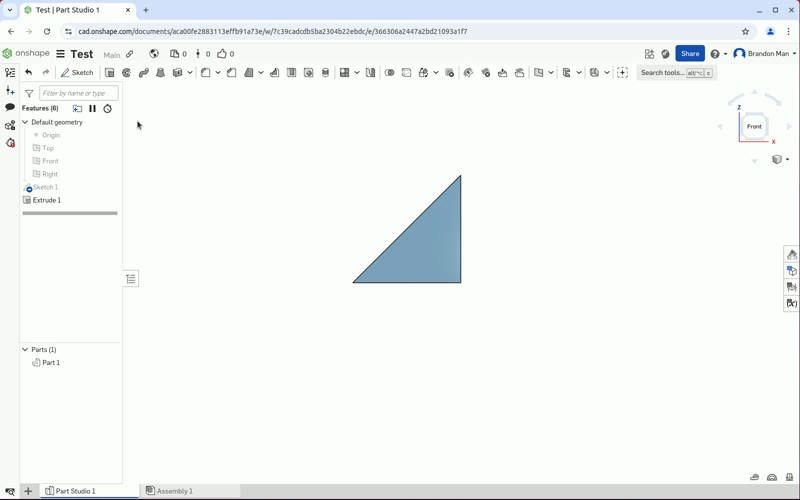
mouse_move(73, 189)
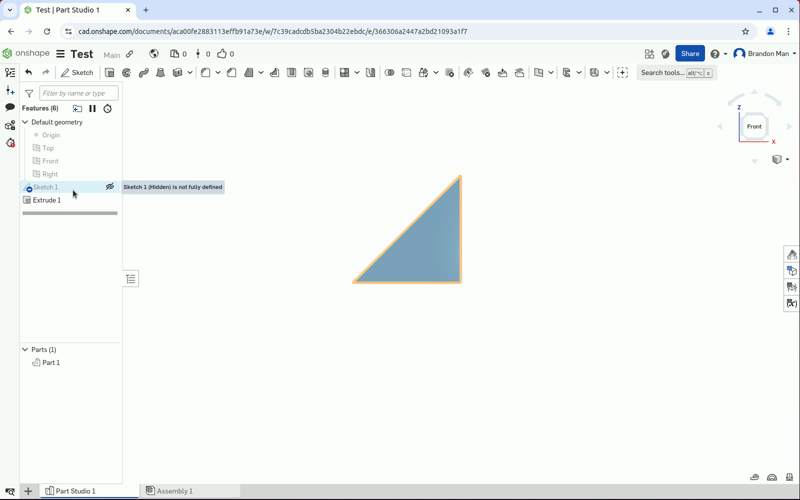
click(73, 189)
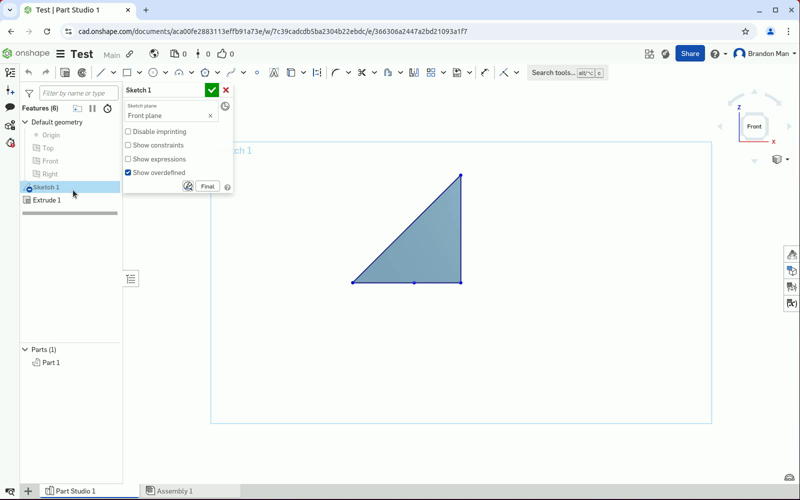
mouse_move(229, 92)
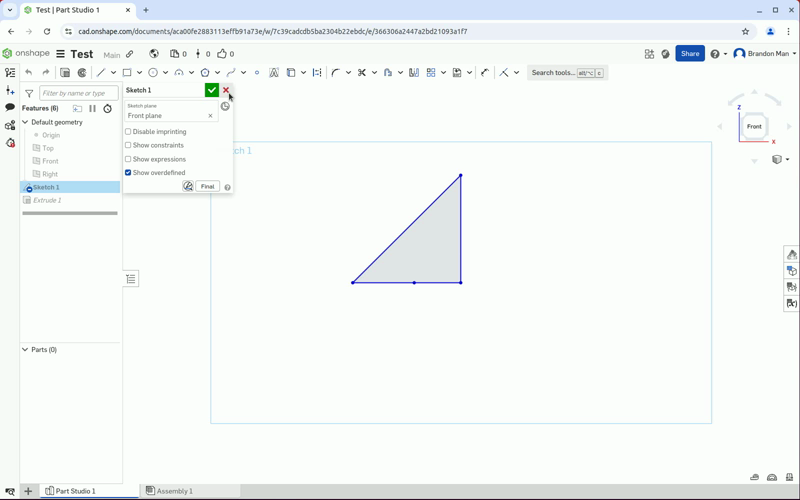
click(229, 92)
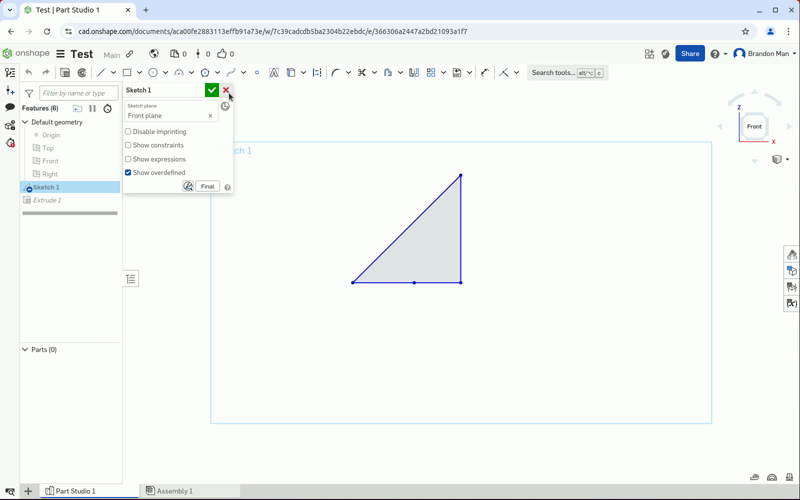
key(shift+s)
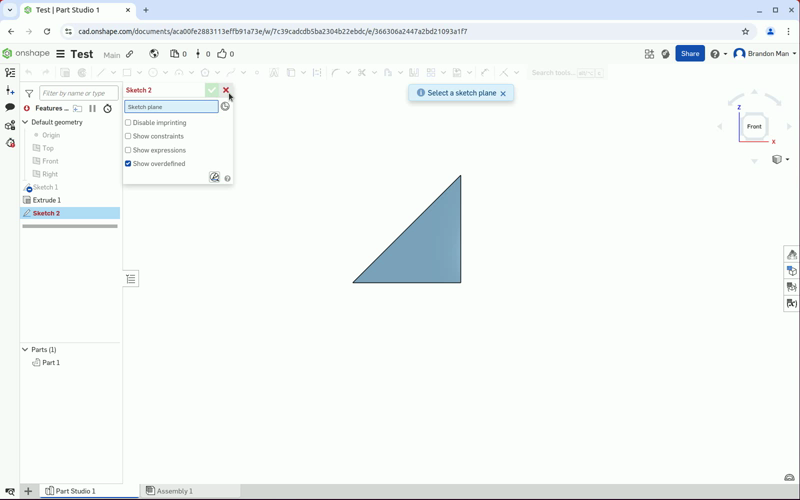
mouse_move(73, 163)
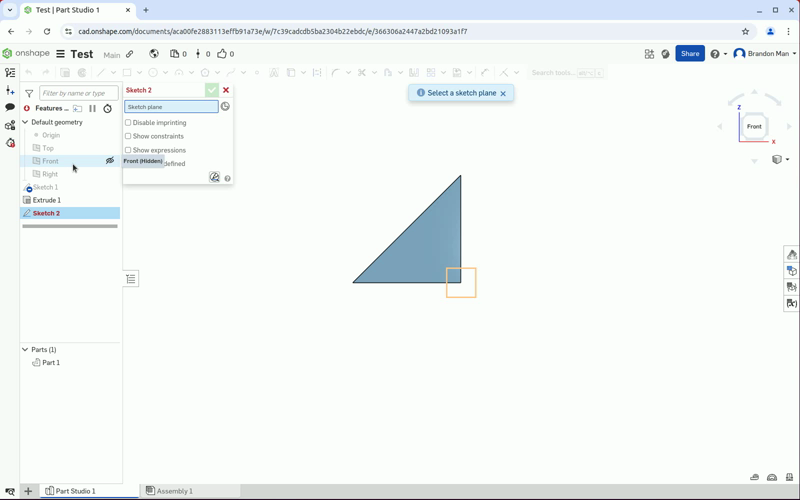
click(73, 163)
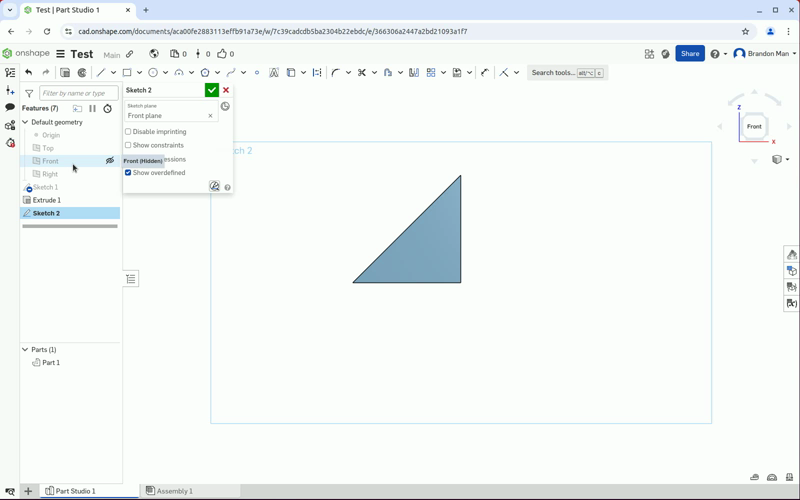
mouse_move(73, 352)
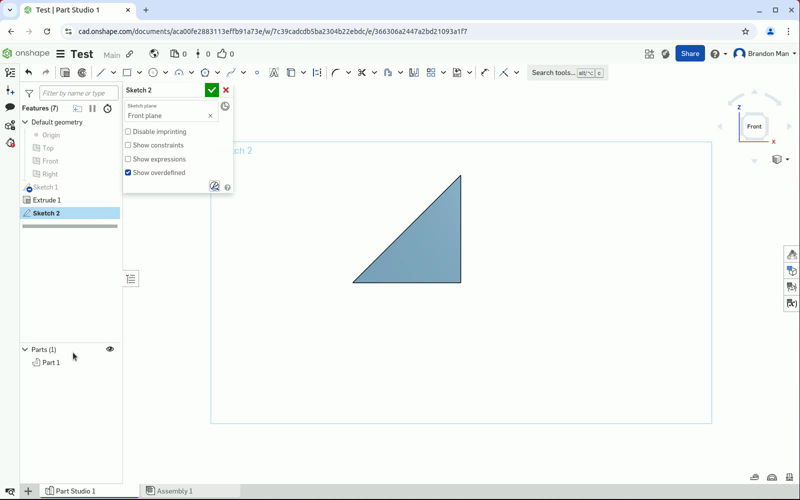
key(y)
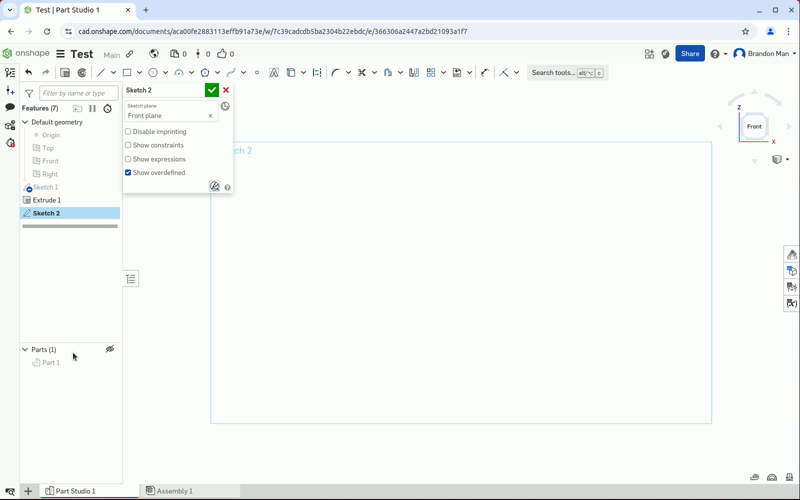
key(l)
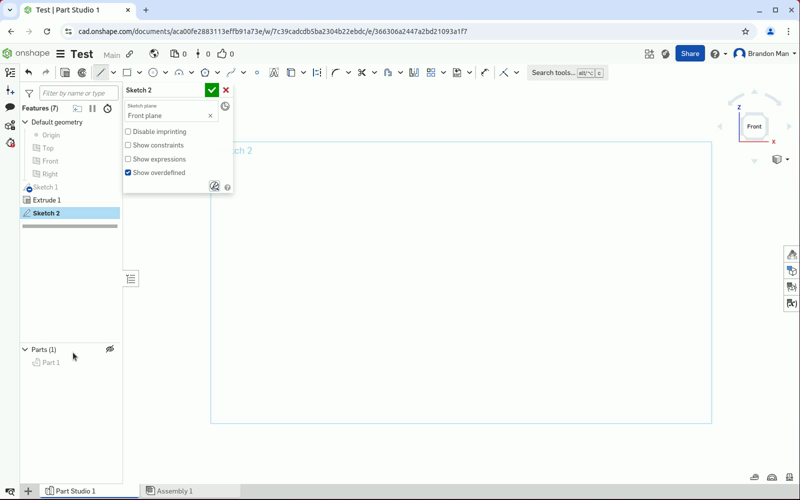
key_down(shift)
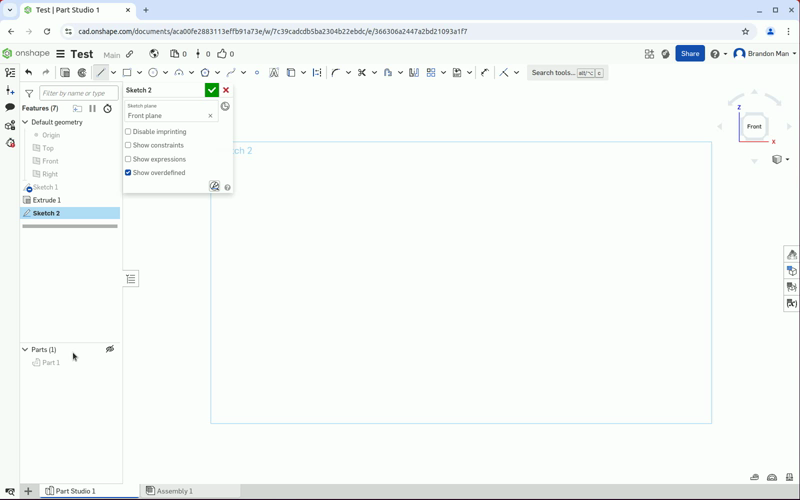
mouse_move(460, 282)
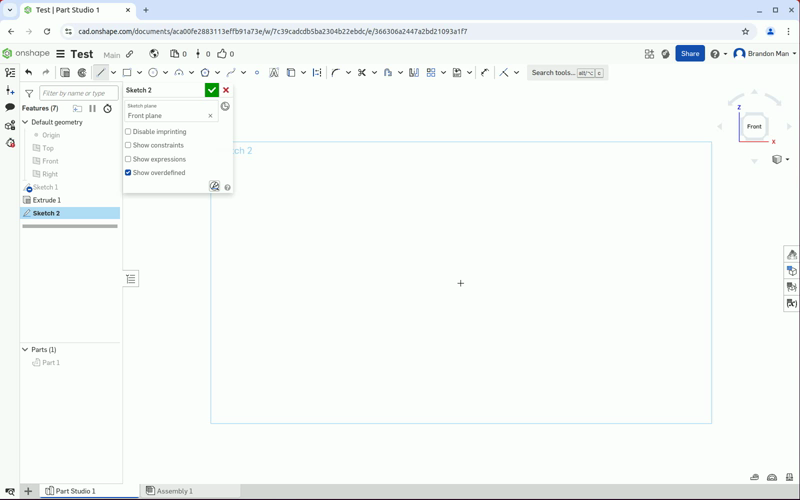
click(460, 282)
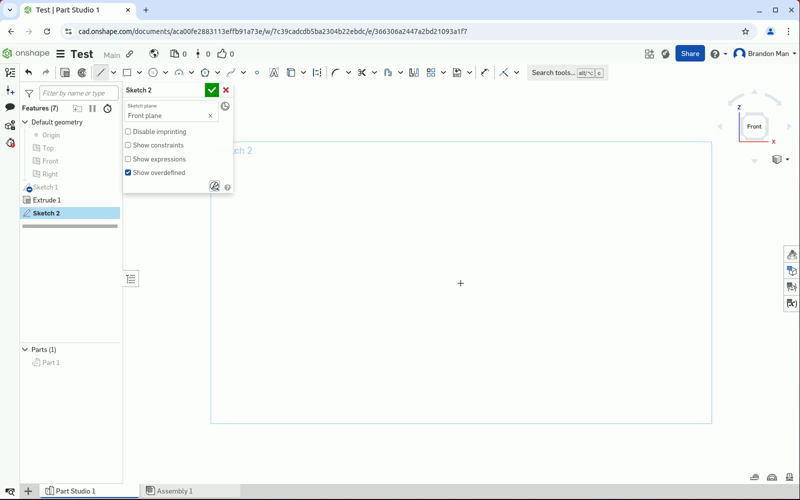
key_up(shift)
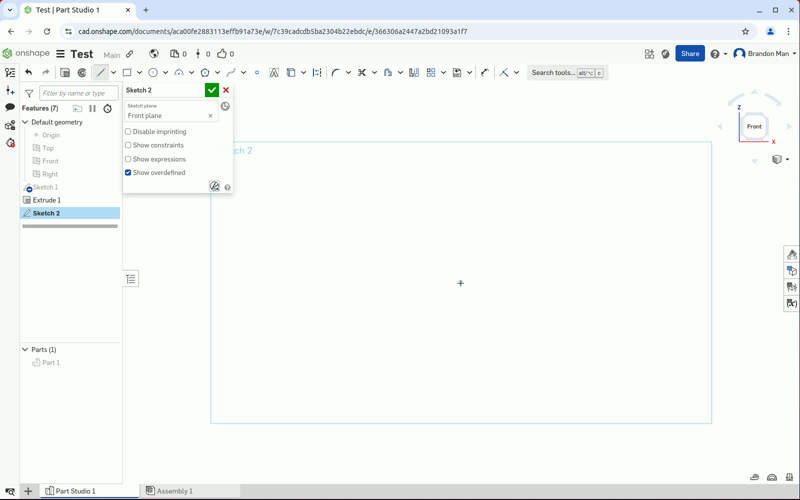
key_down(shift)
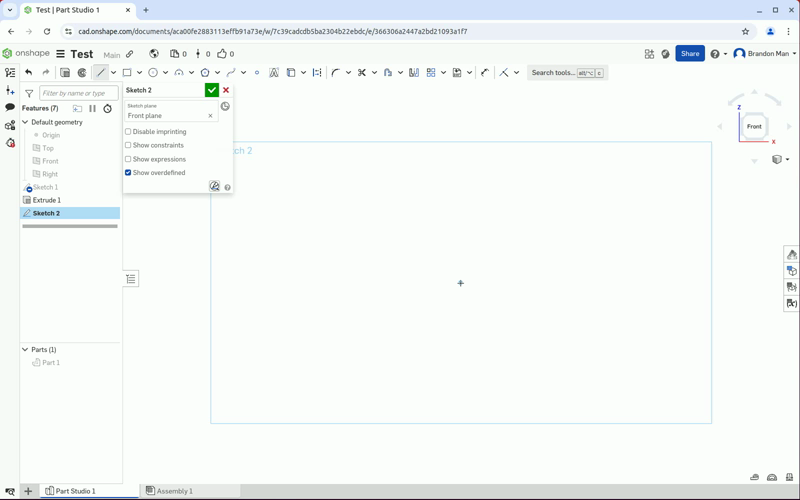
mouse_move(490, 282)
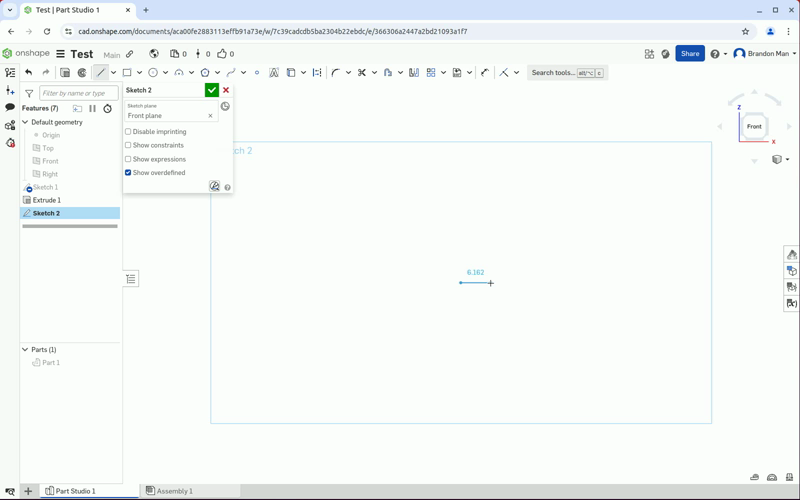
mouse_move(497, 282)
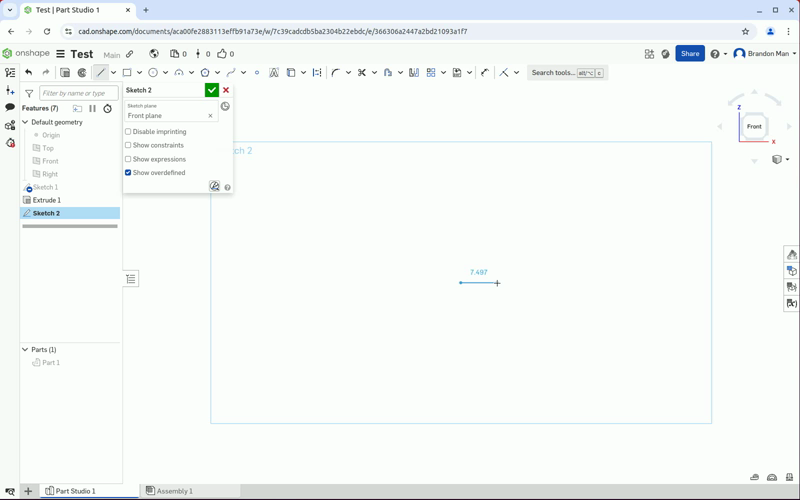
click(497, 282)
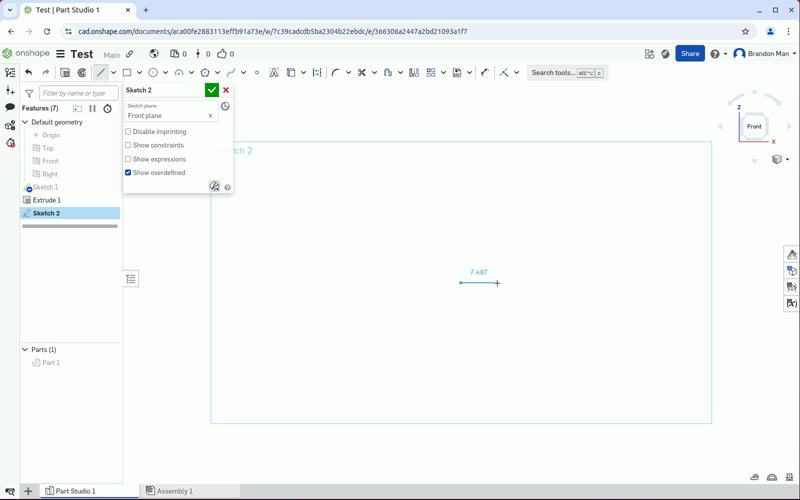
key_up(shift)
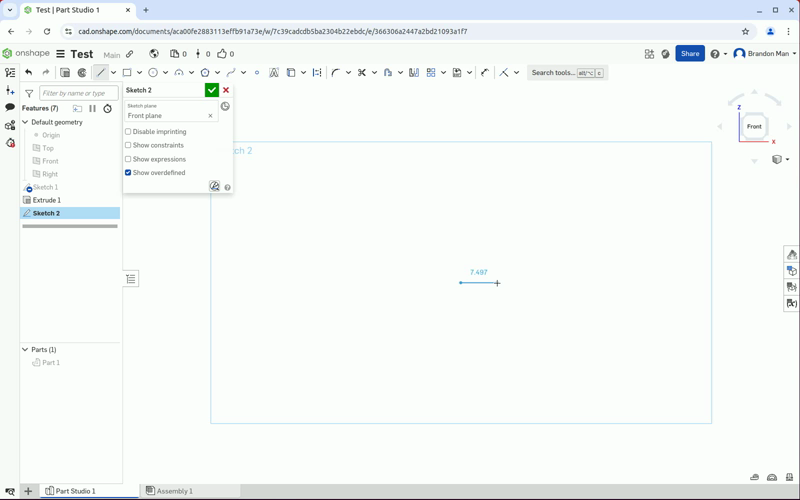
key_down(shift)
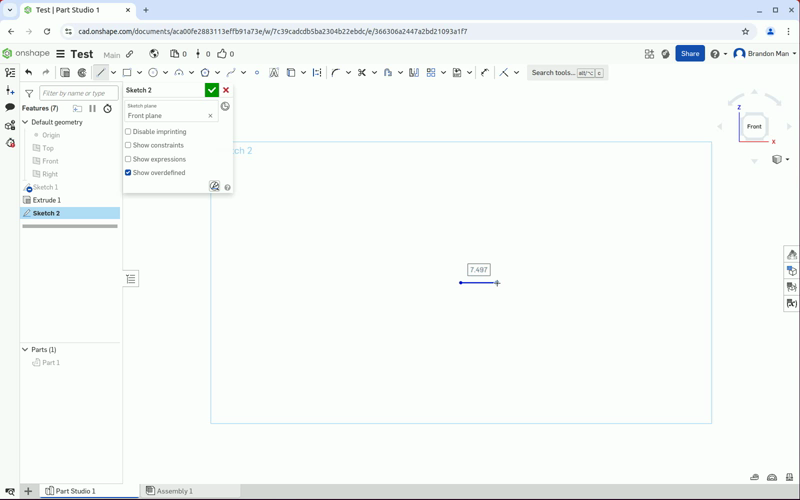
mouse_move(568, 282)
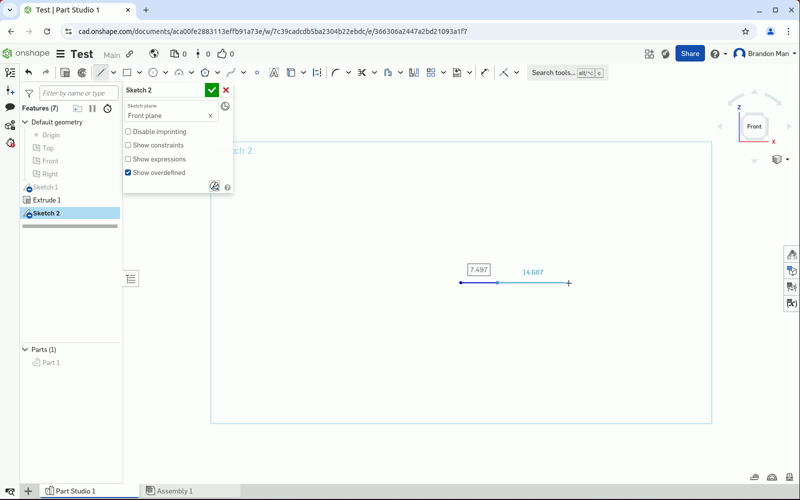
click(568, 282)
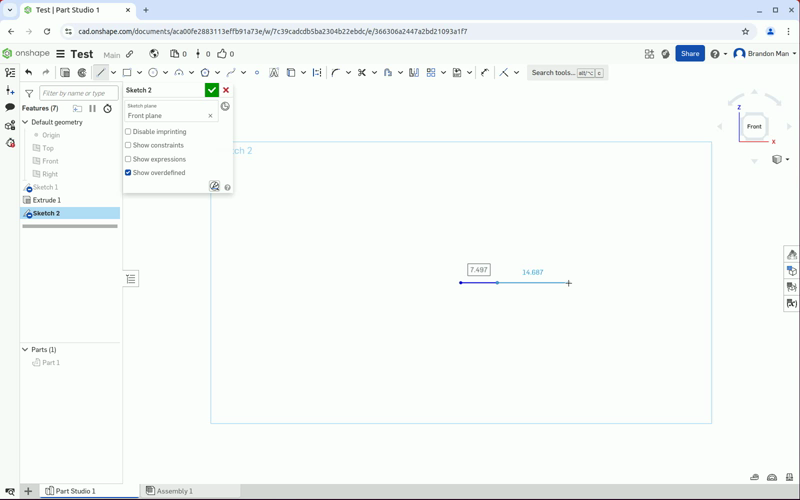
key_up(shift)
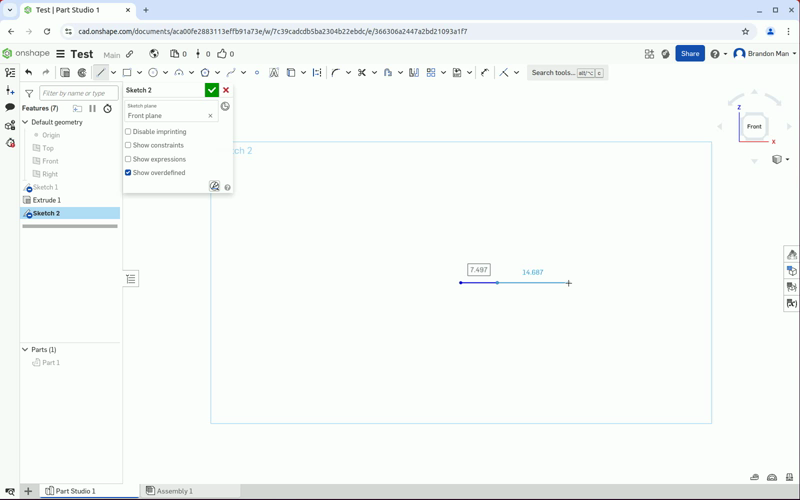
key_down(shift)
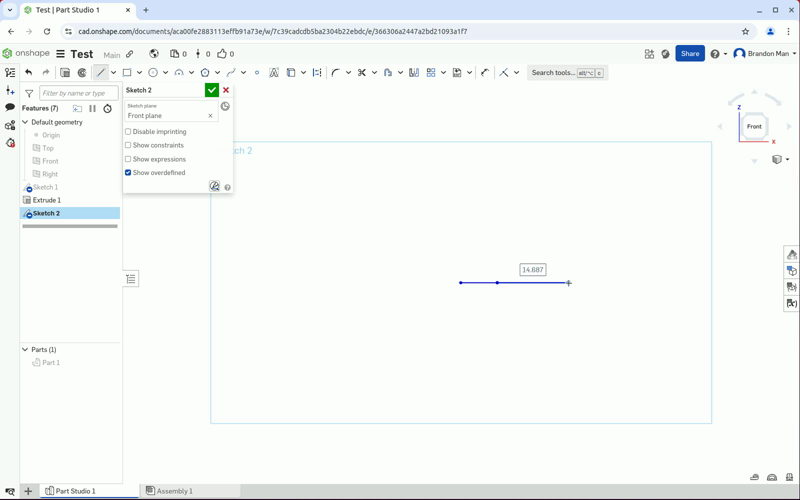
mouse_move(460, 175)
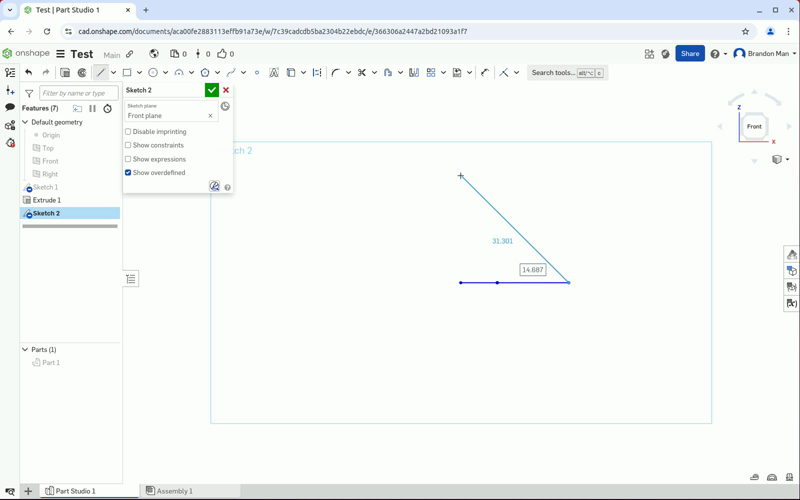
click(460, 175)
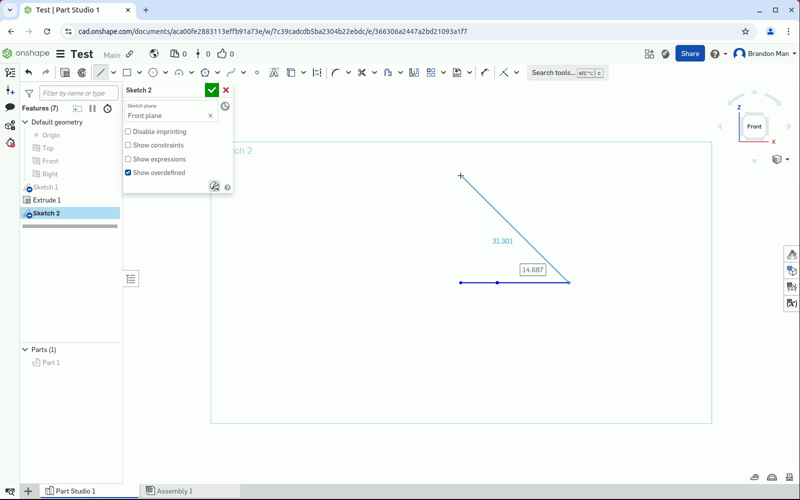
key_up(shift)
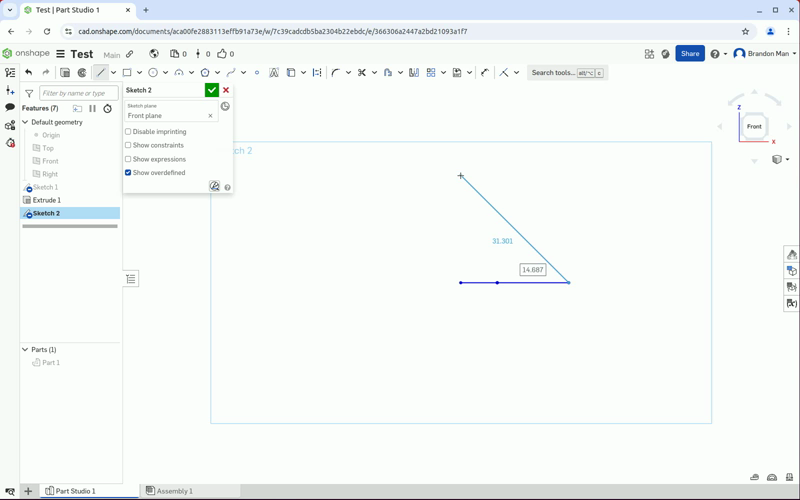
key_down(shift)
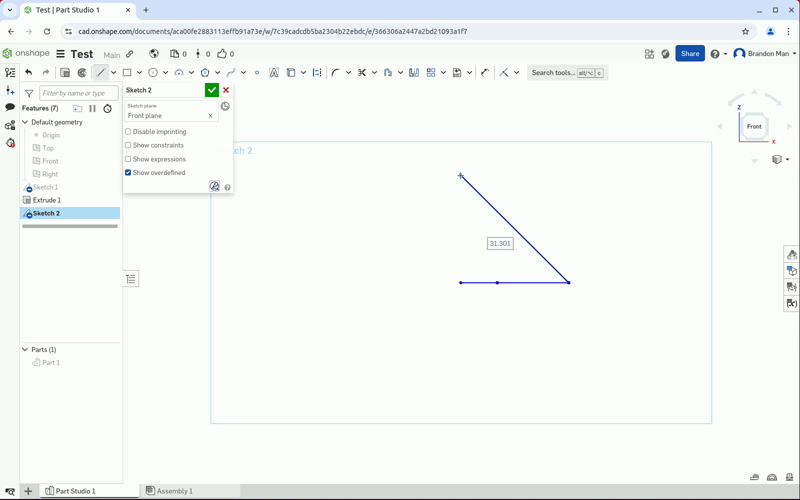
mouse_move(460, 282)
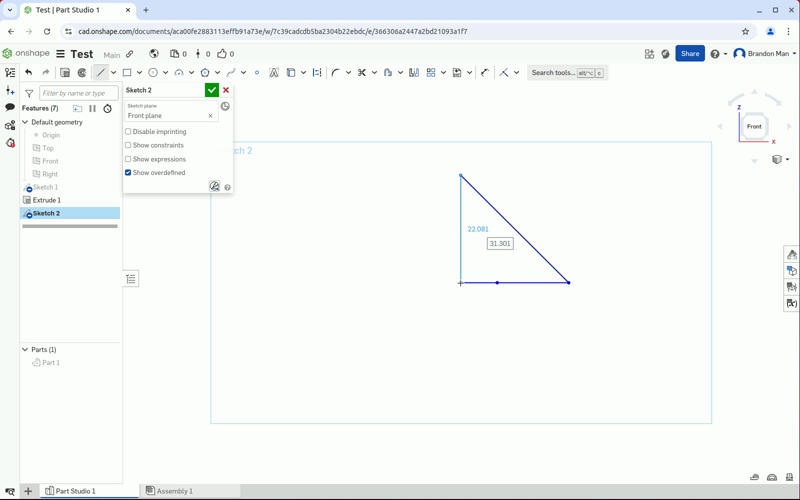
key_up(shift)
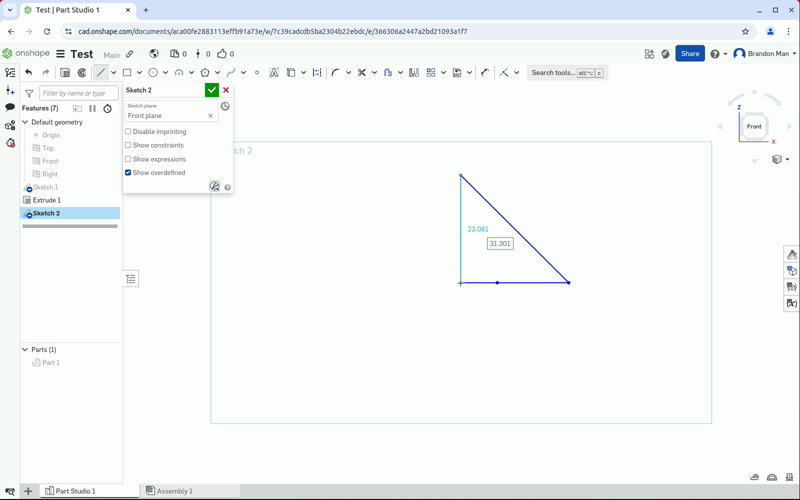
click(460, 282)
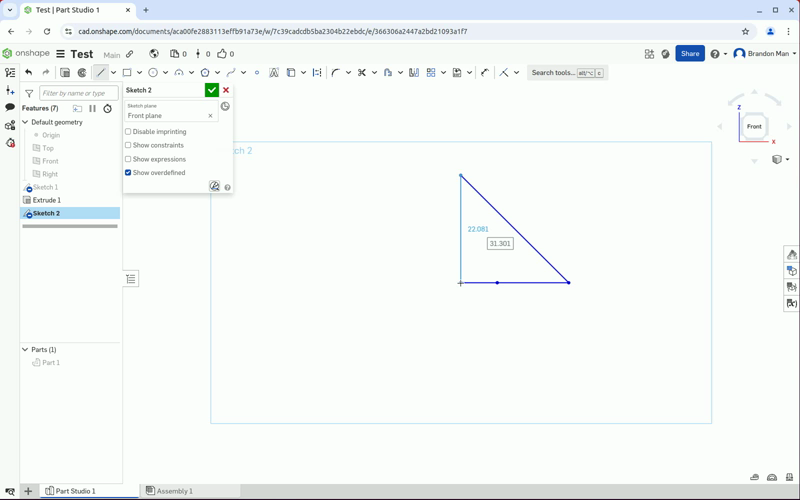
key(esc)
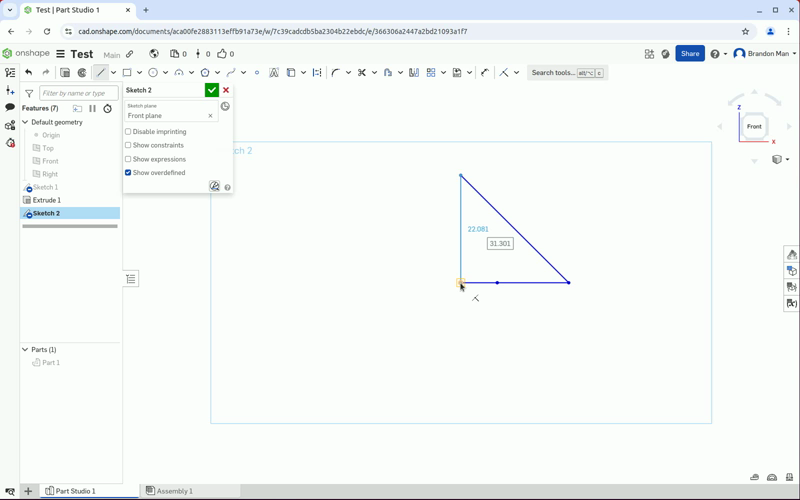
mouse_move(533, 272)
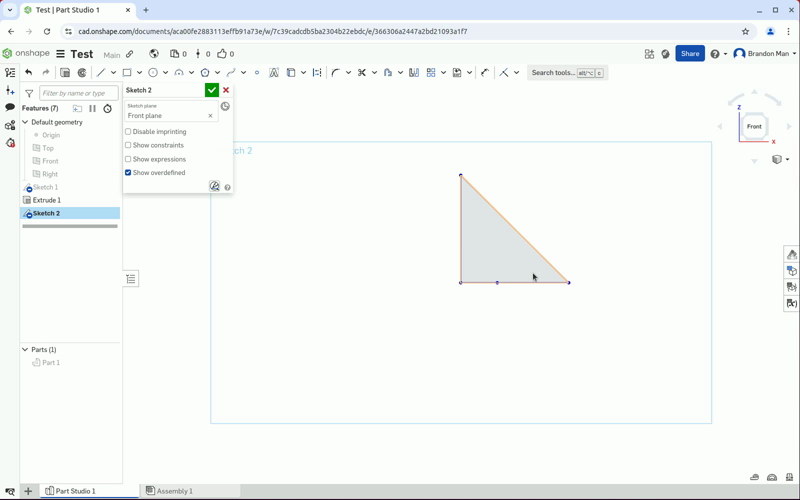
click(533, 272)
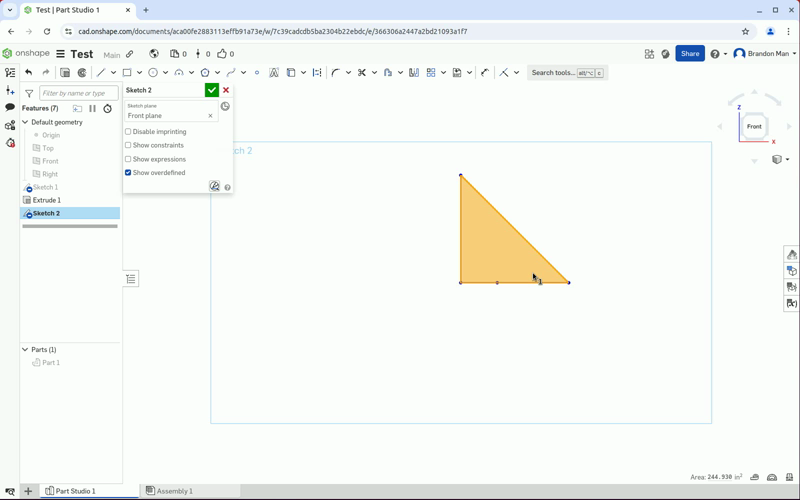
mouse_move(73, 352)
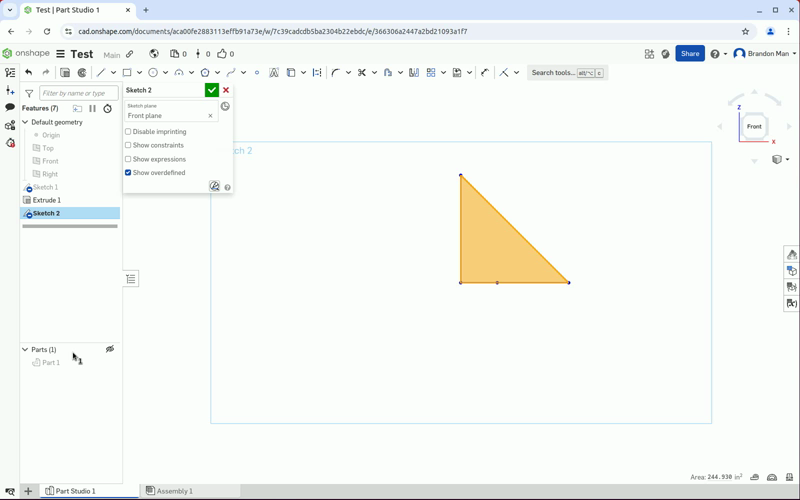
key(shift+y)
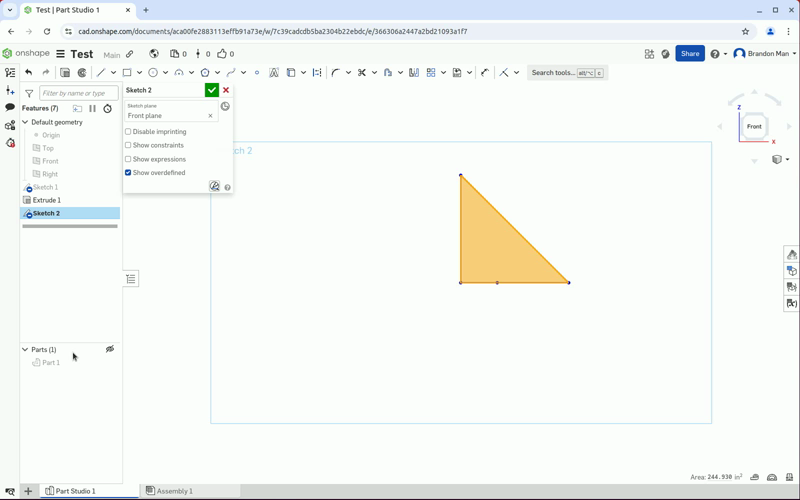
key(shift+e)
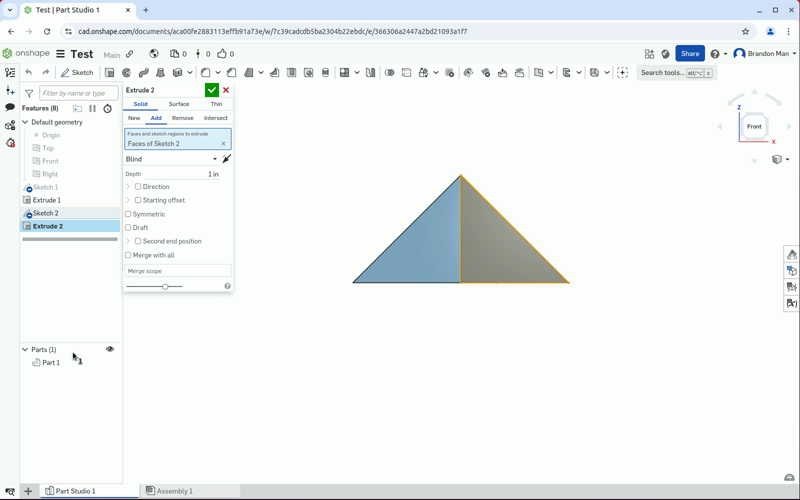
mouse_move(143, 106)
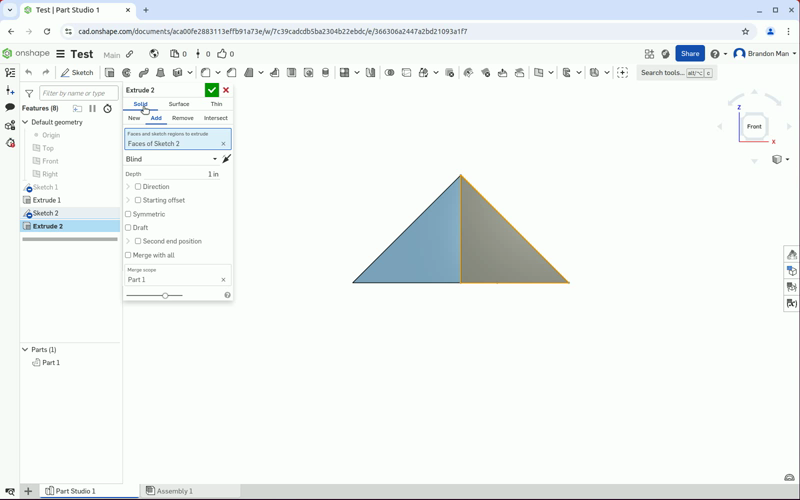
click(143, 106)
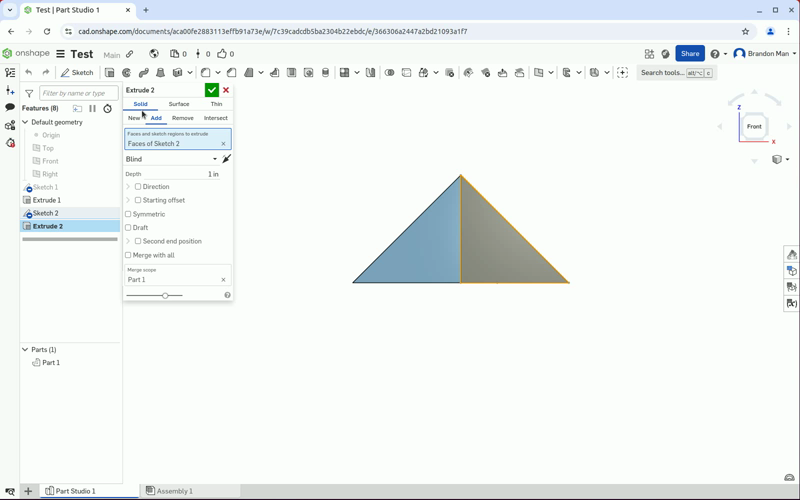
mouse_move(137, 120)
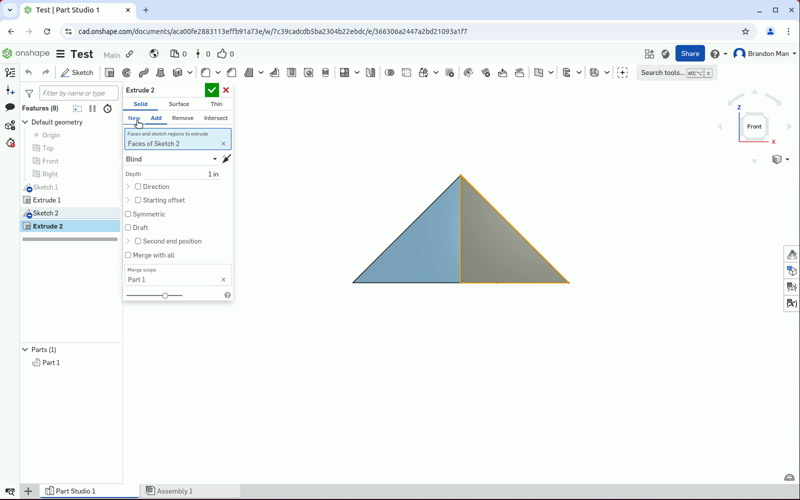
click(137, 120)
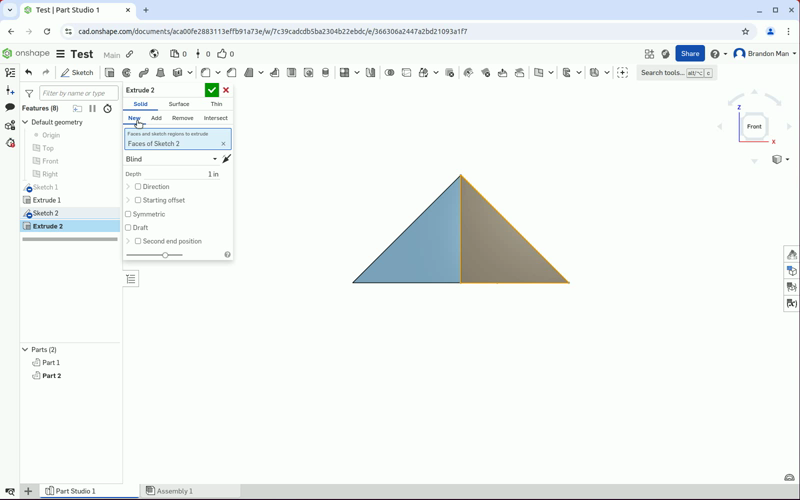
key(tab, 4)
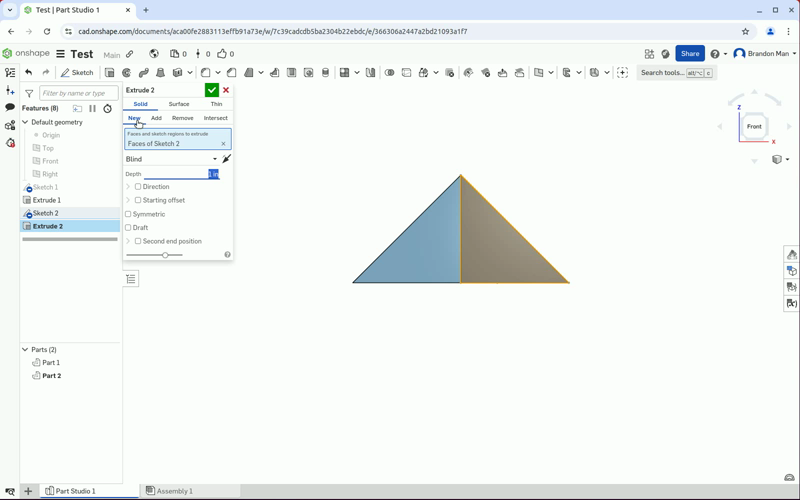
text(22.145)
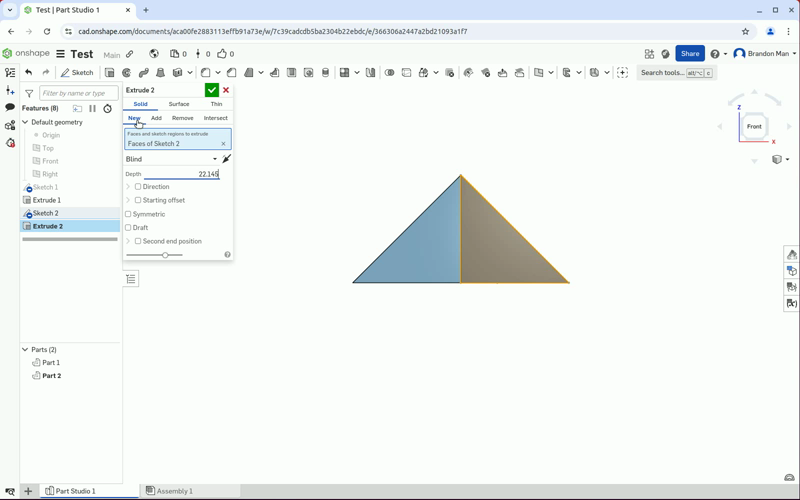
key(enter)
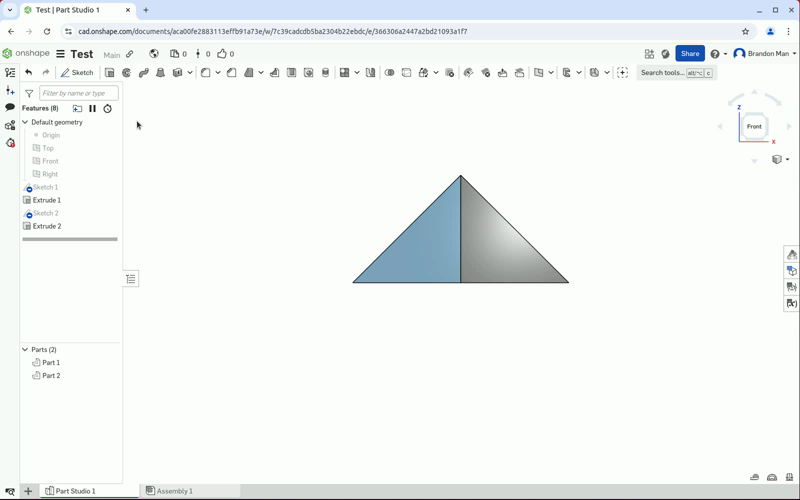
key(shift+h)
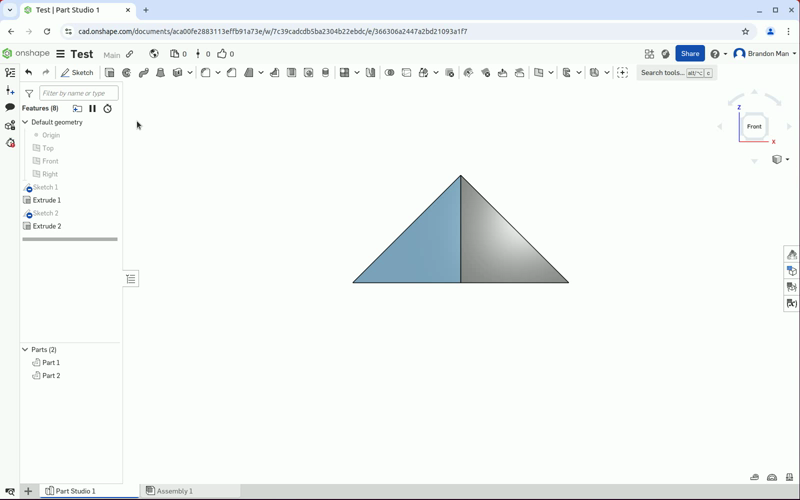
key(shift+h)
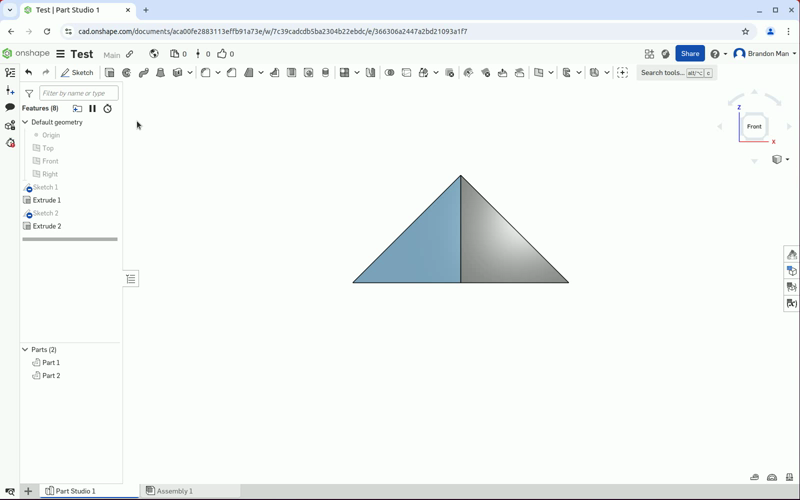
mouse_move(73, 189)
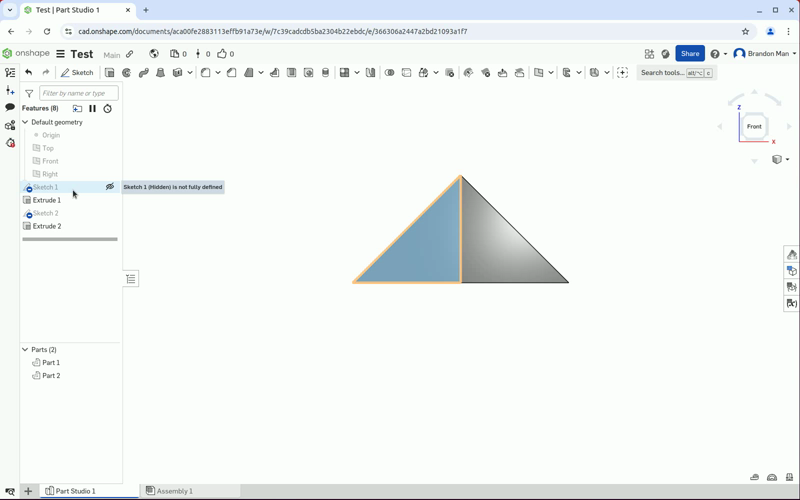
click(73, 189)
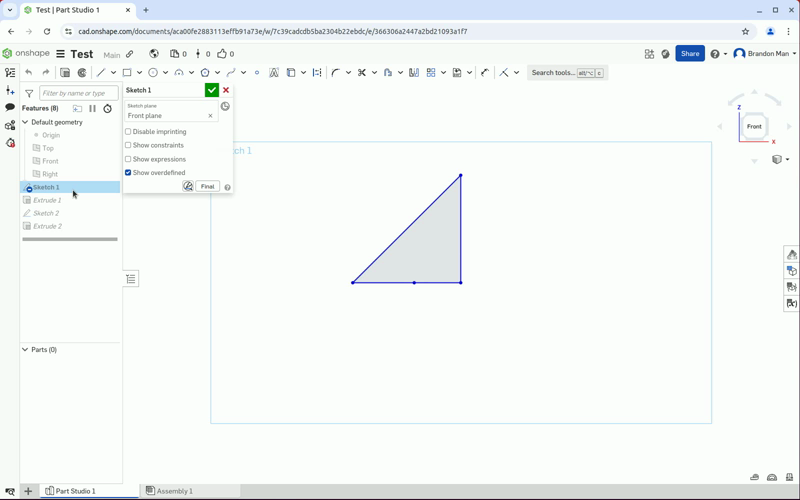
mouse_move(229, 92)
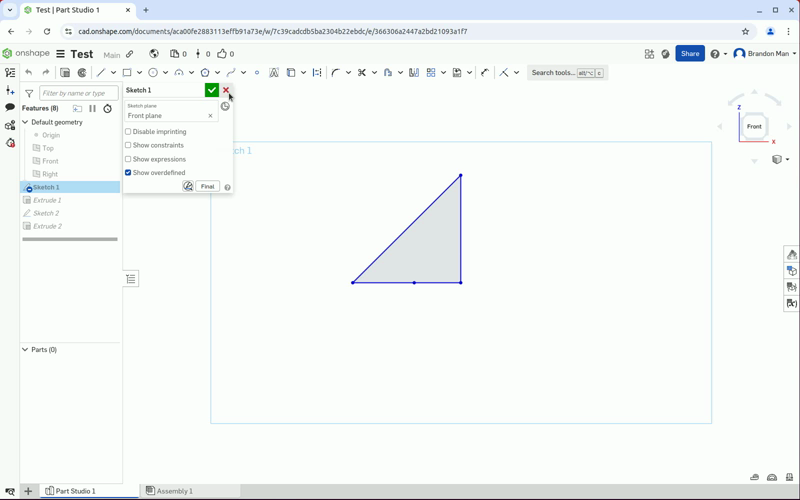
click(229, 92)
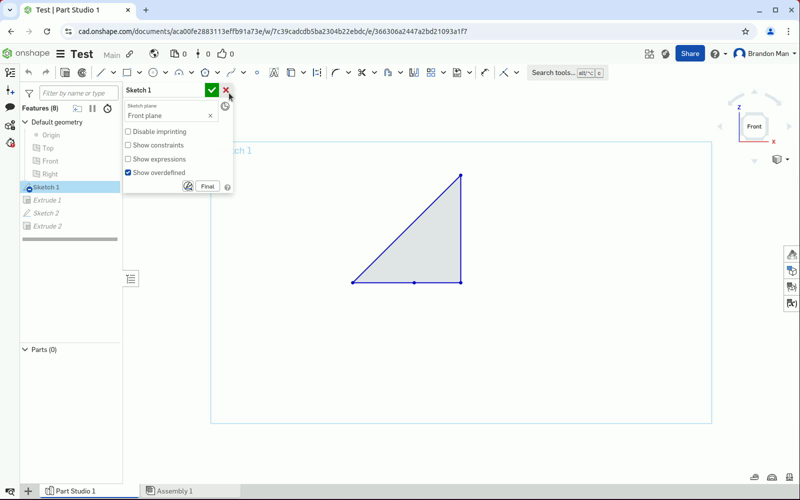
key(shift+s)
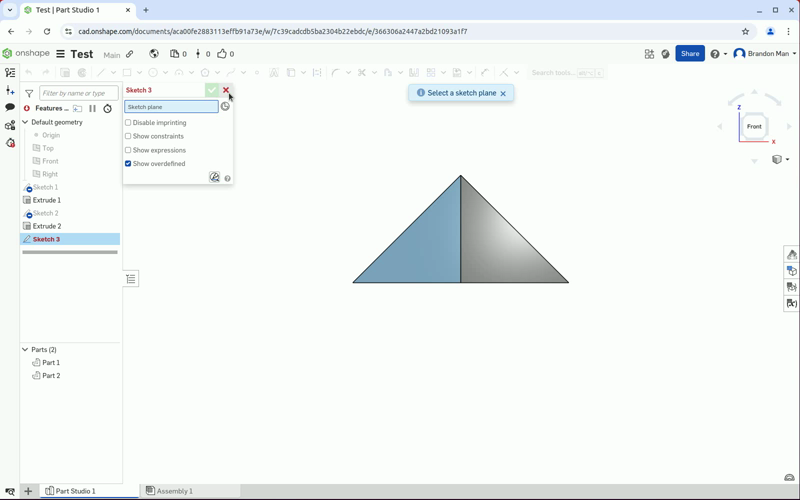
mouse_move(73, 163)
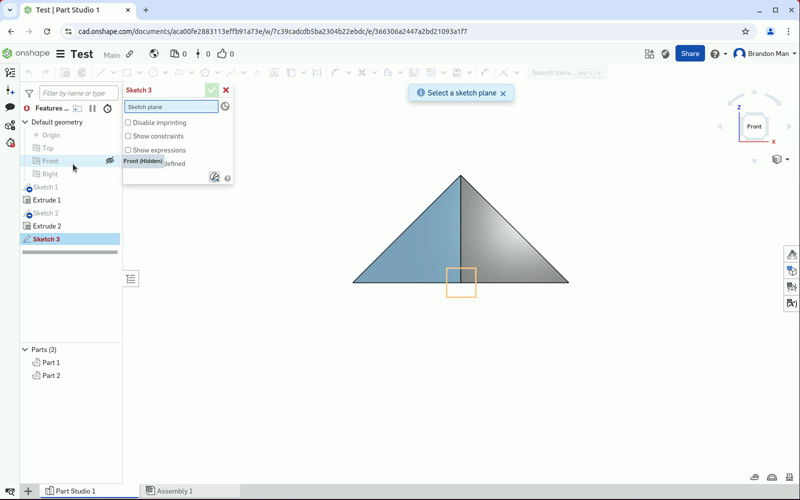
click(73, 163)
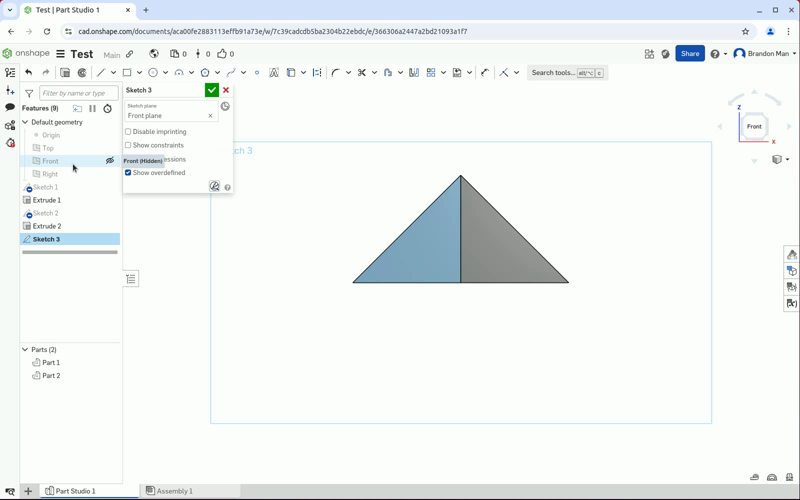
mouse_move(73, 352)
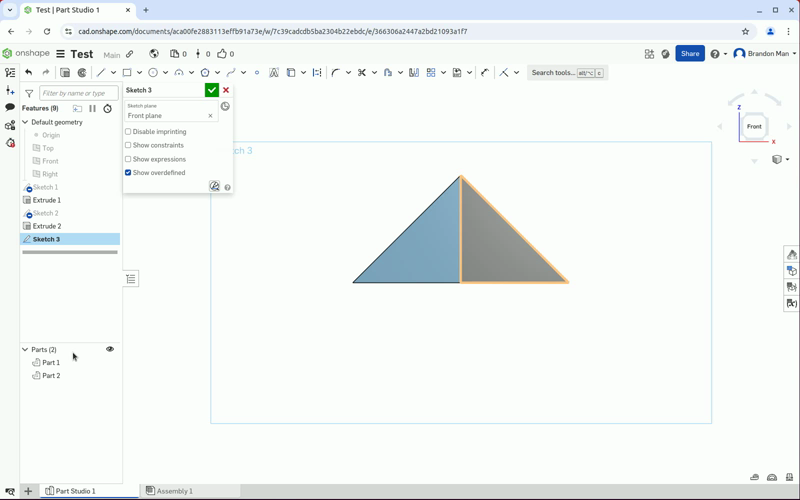
key(y)
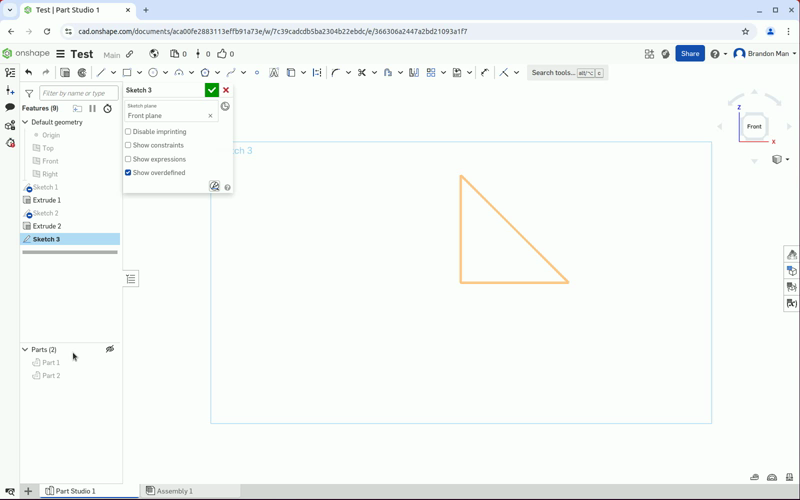
key(l)
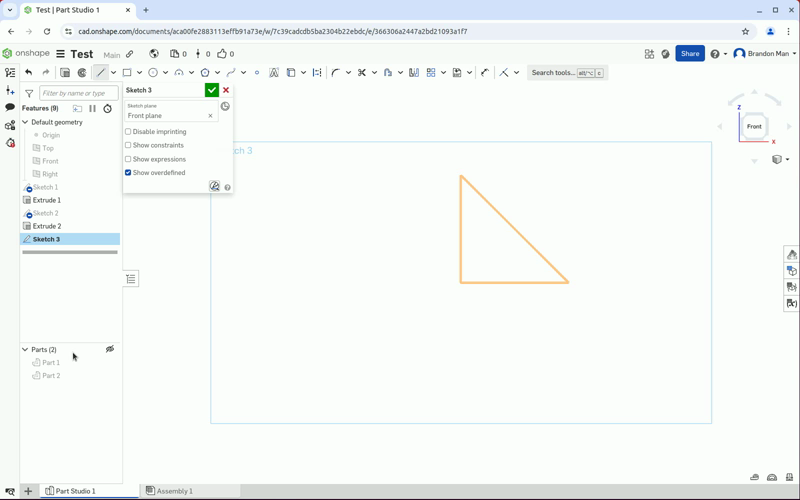
key_down(shift)
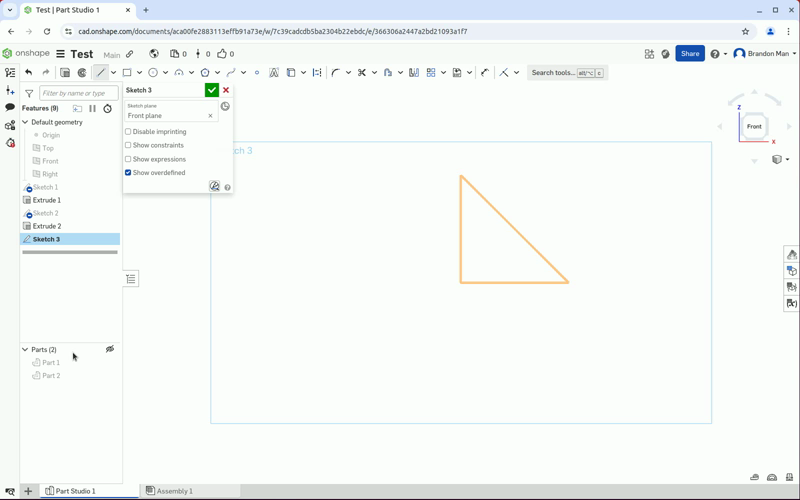
mouse_move(413, 390)
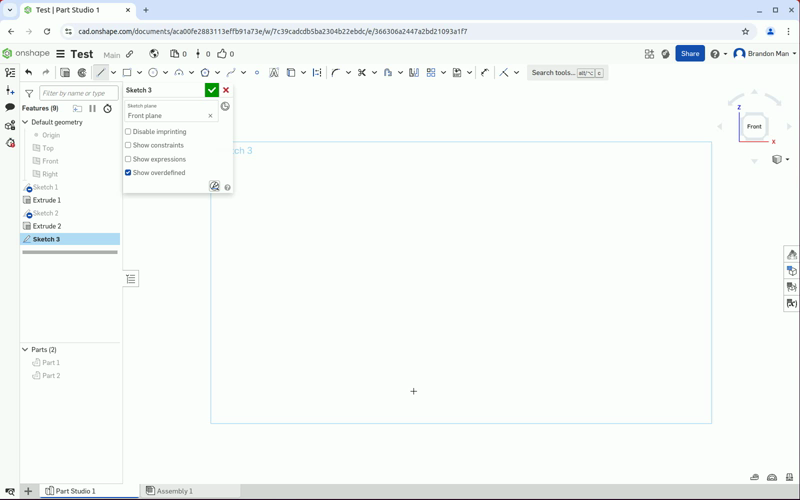
click(413, 390)
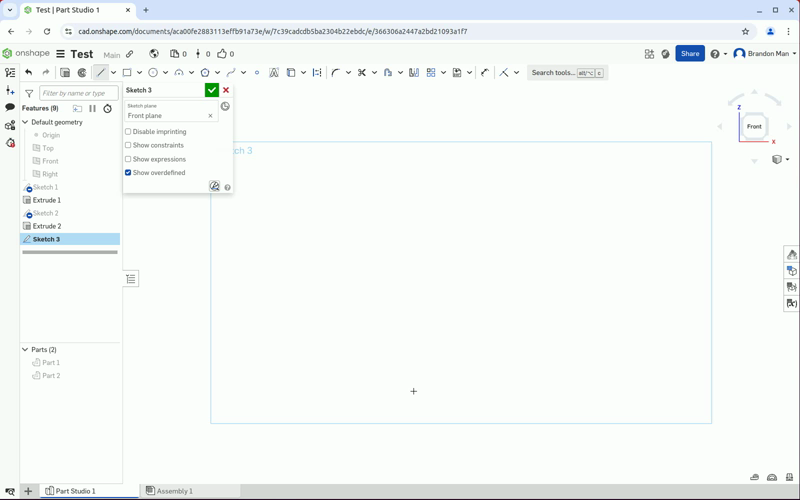
key_up(shift)
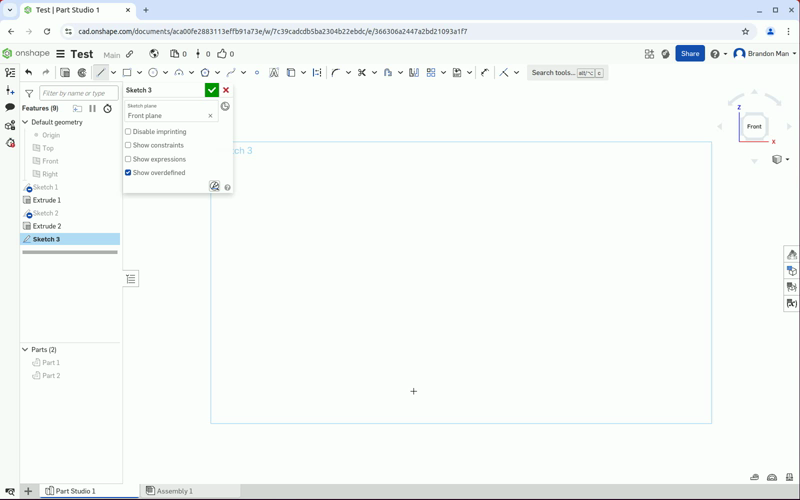
key_down(shift)
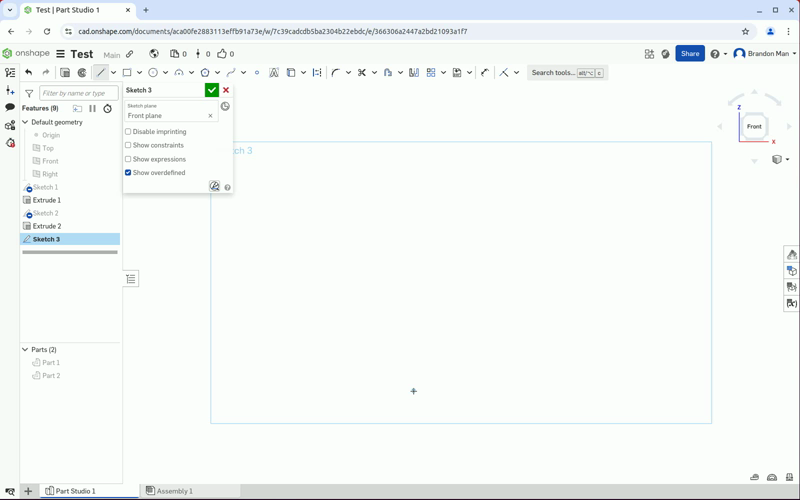
mouse_move(495, 390)
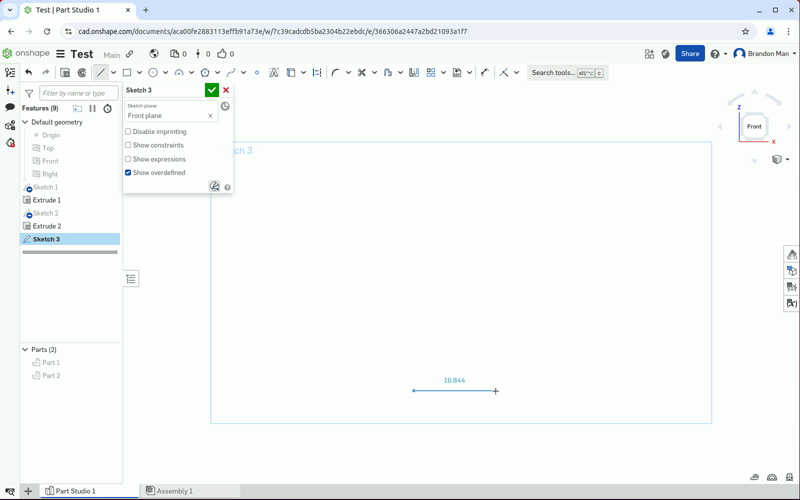
click(495, 390)
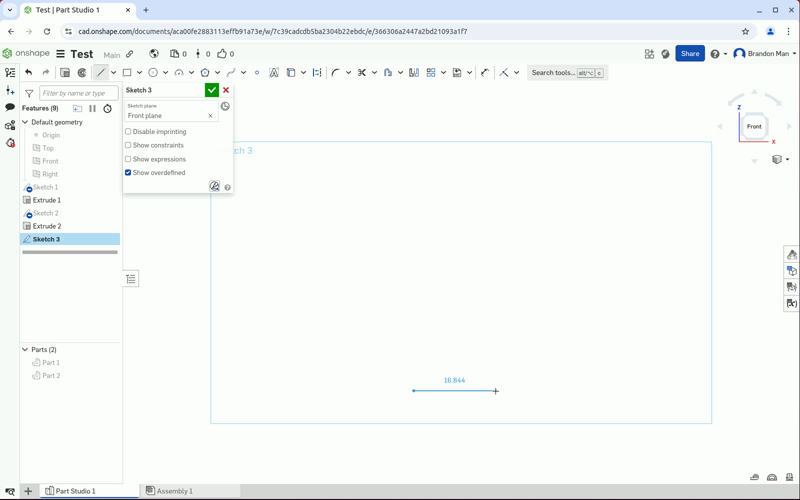
key_up(shift)
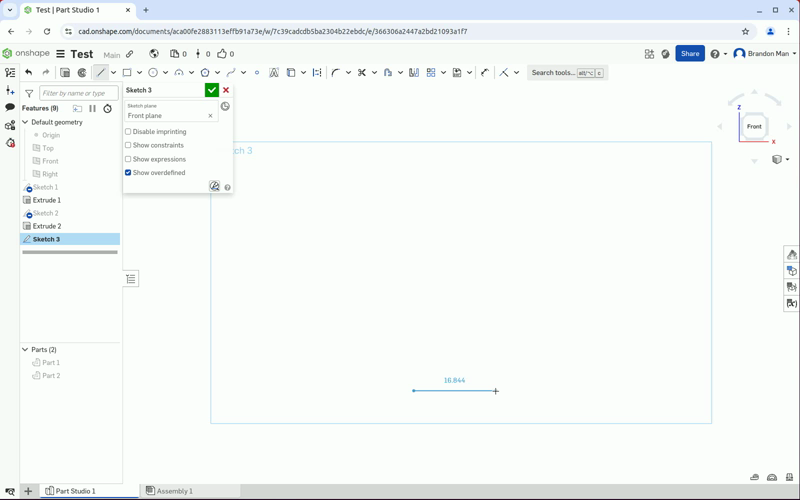
key_down(shift)
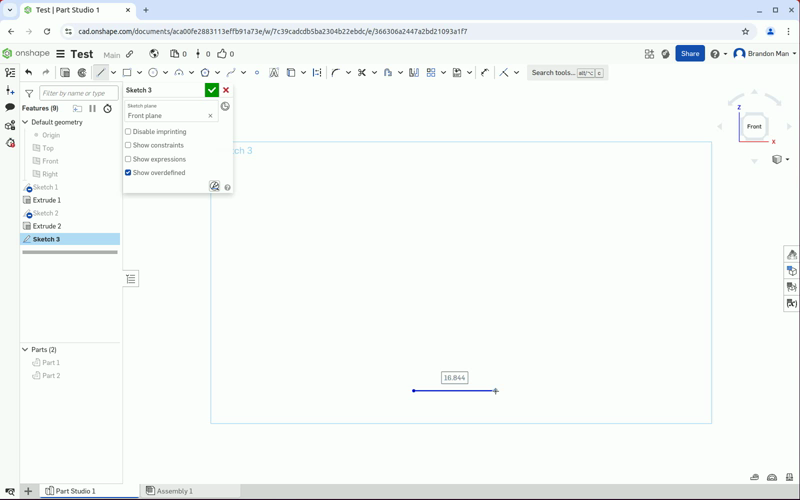
mouse_move(495, 282)
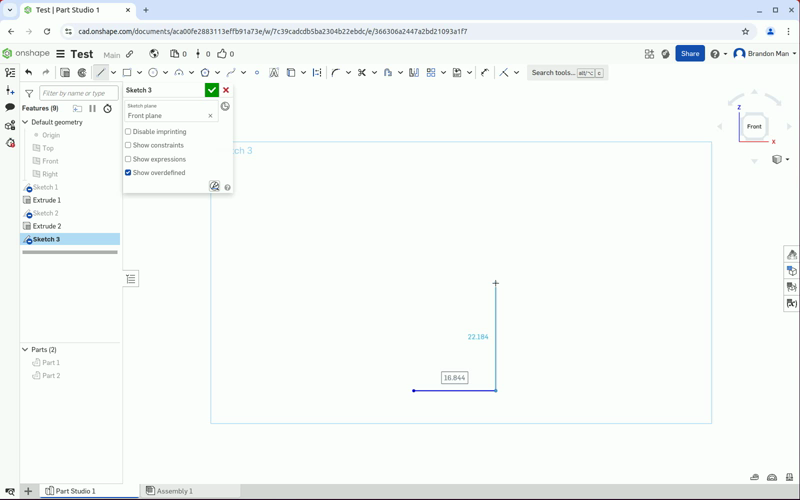
click(495, 282)
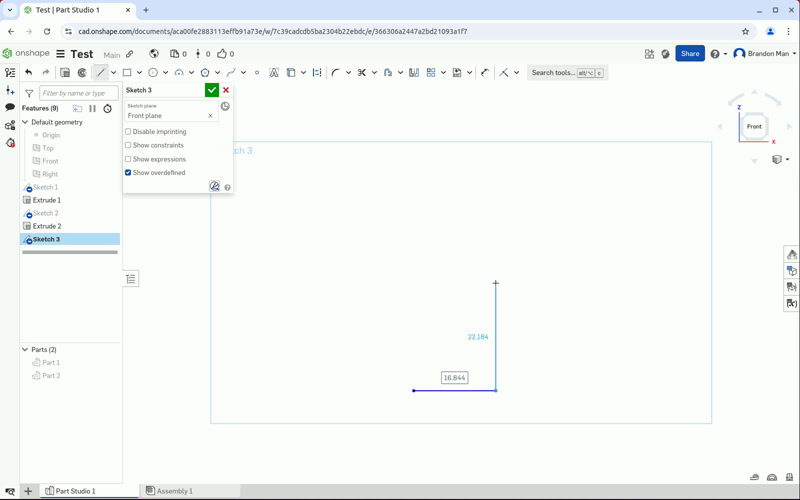
key_up(shift)
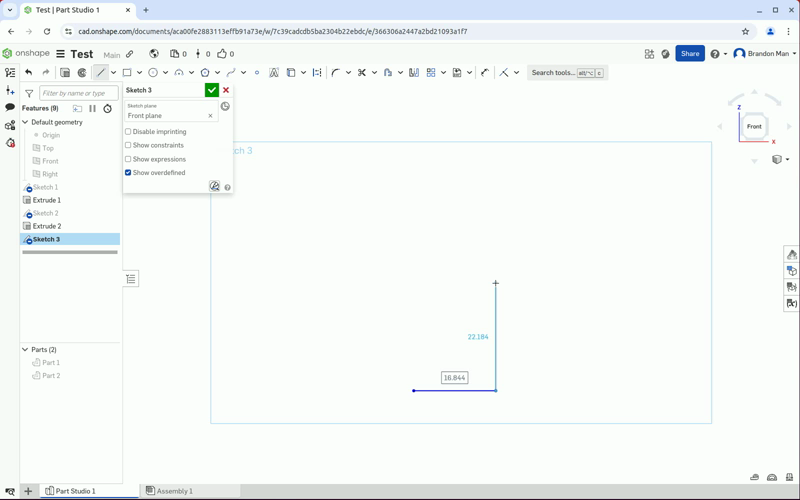
key_down(shift)
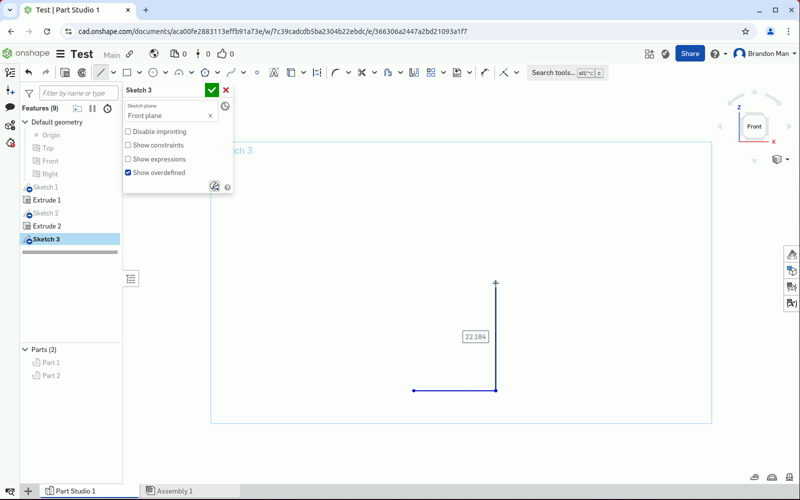
mouse_move(525, 282)
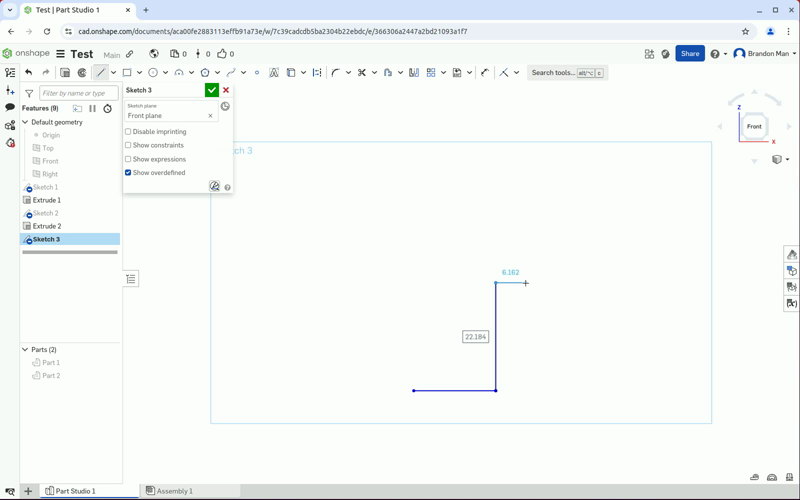
mouse_move(460, 282)
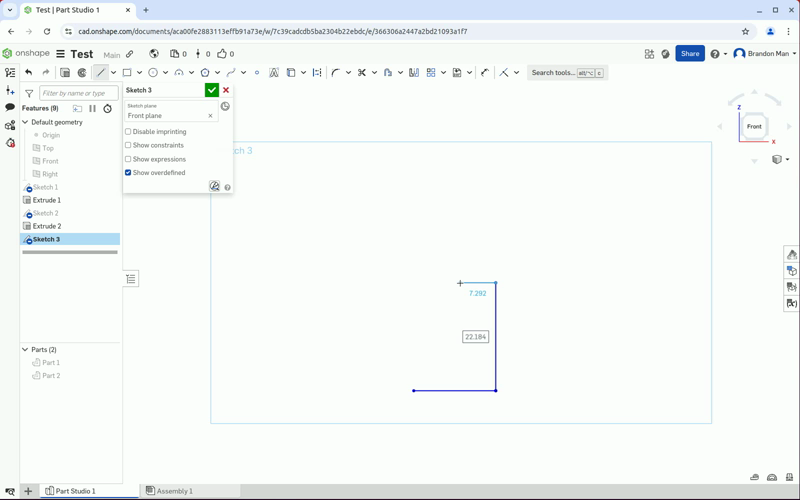
click(460, 282)
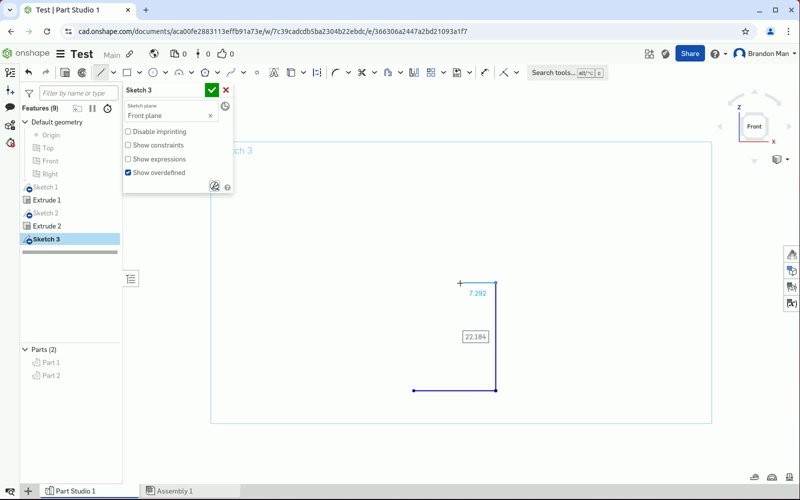
key_up(shift)
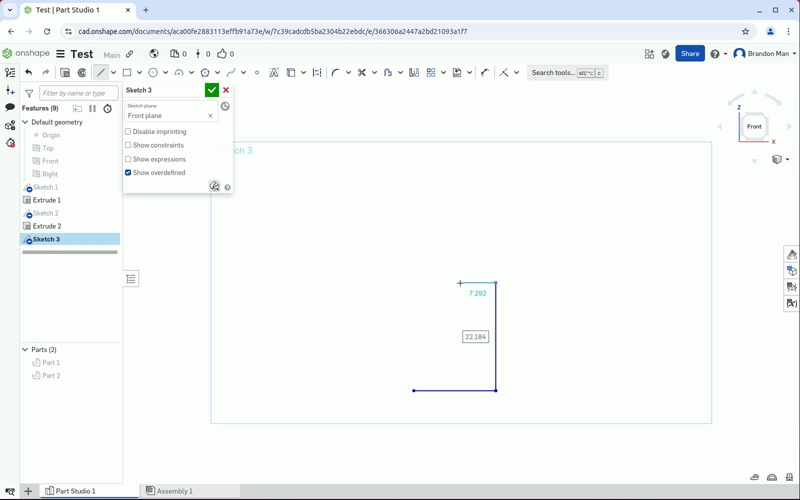
key_down(shift)
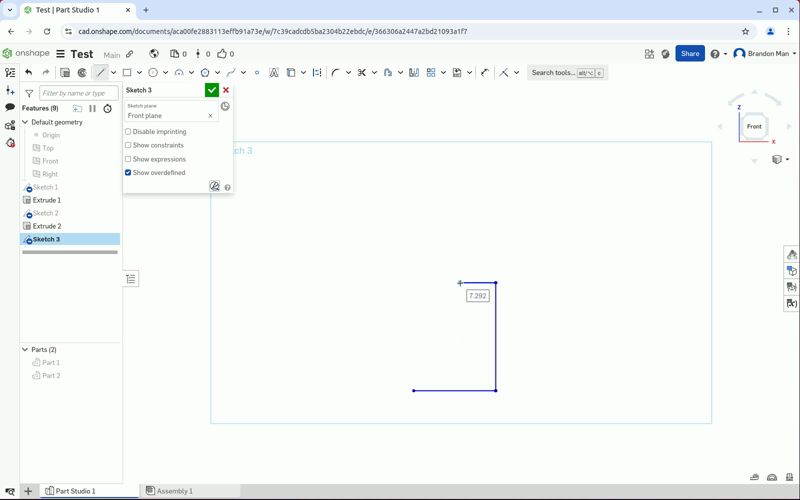
mouse_move(490, 282)
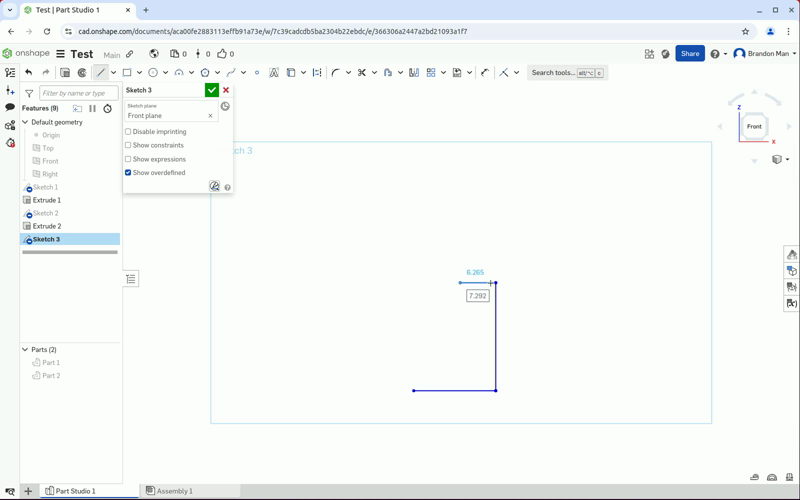
mouse_move(413, 282)
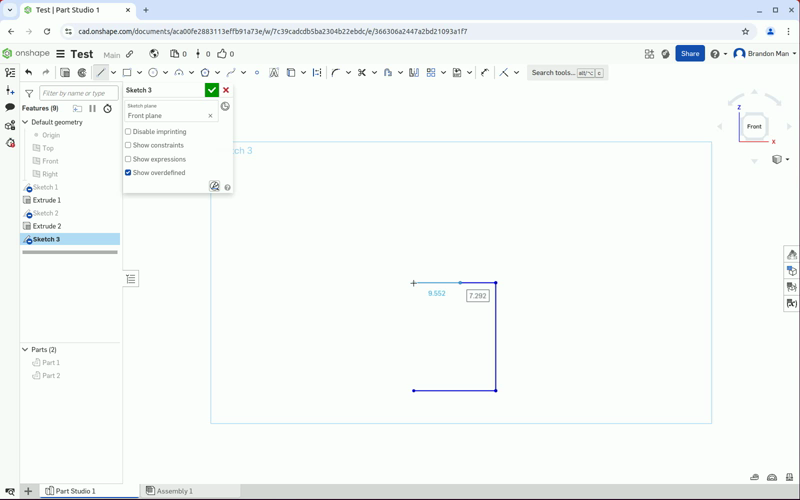
click(413, 282)
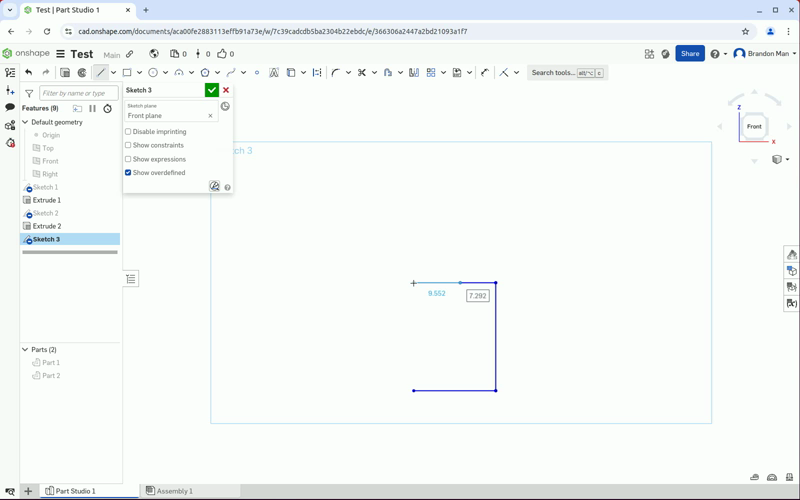
key_up(shift)
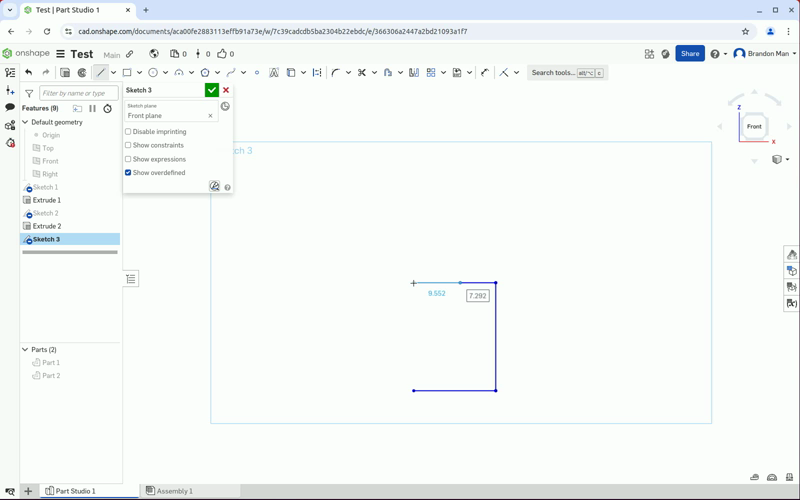
key_down(shift)
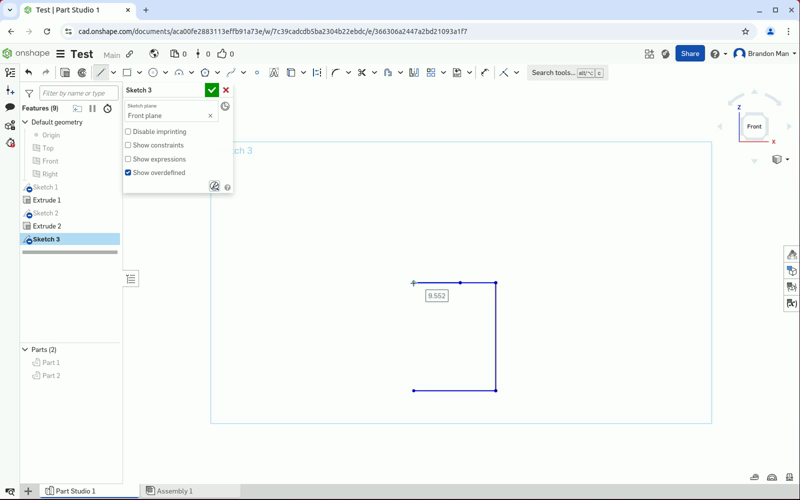
mouse_move(413, 390)
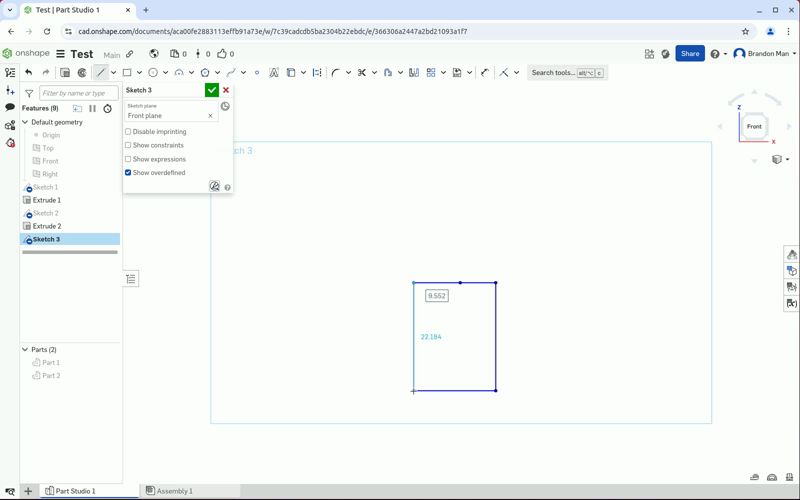
key_up(shift)
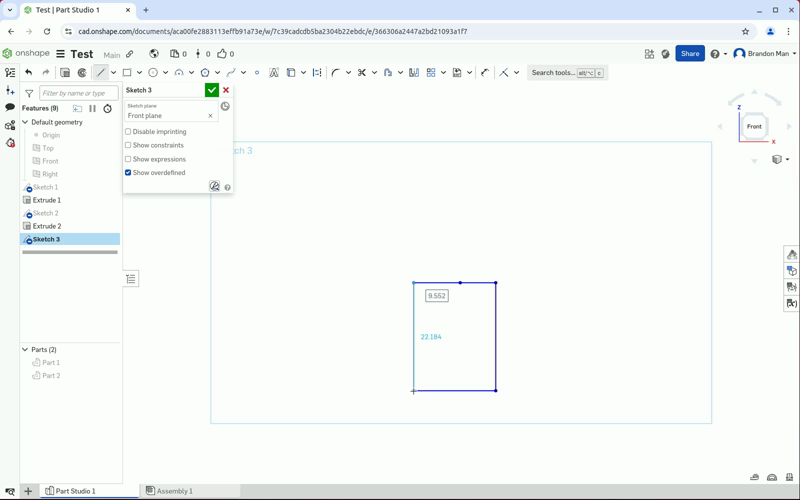
click(413, 390)
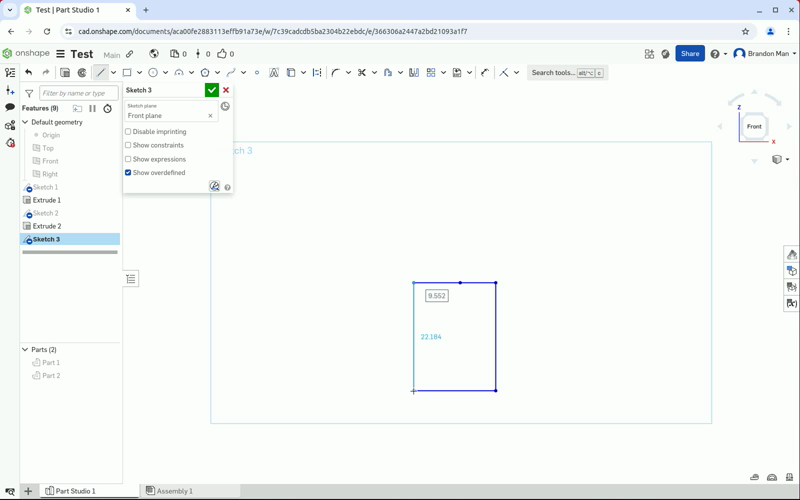
key(esc)
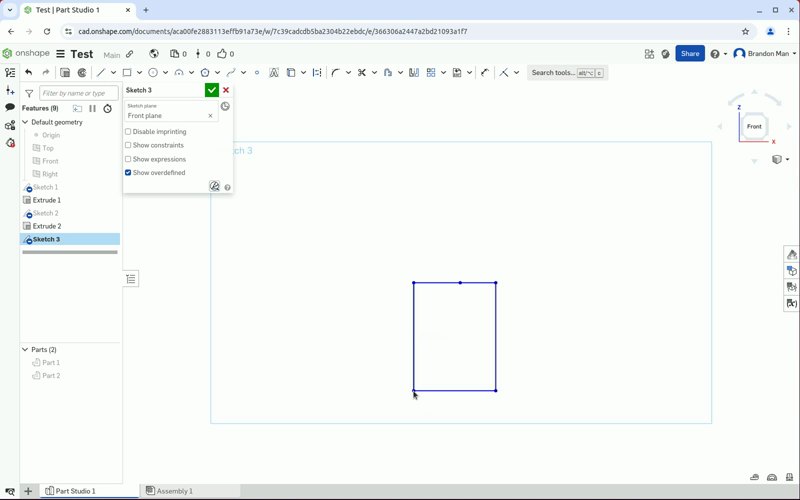
mouse_move(480, 320)
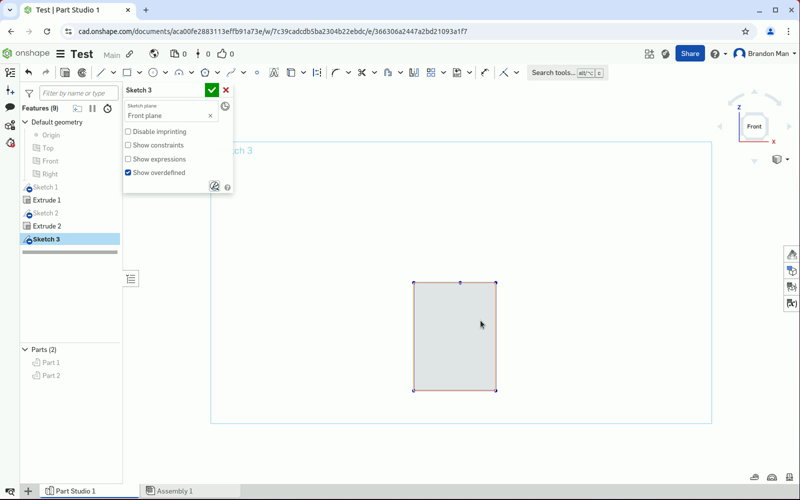
click(480, 320)
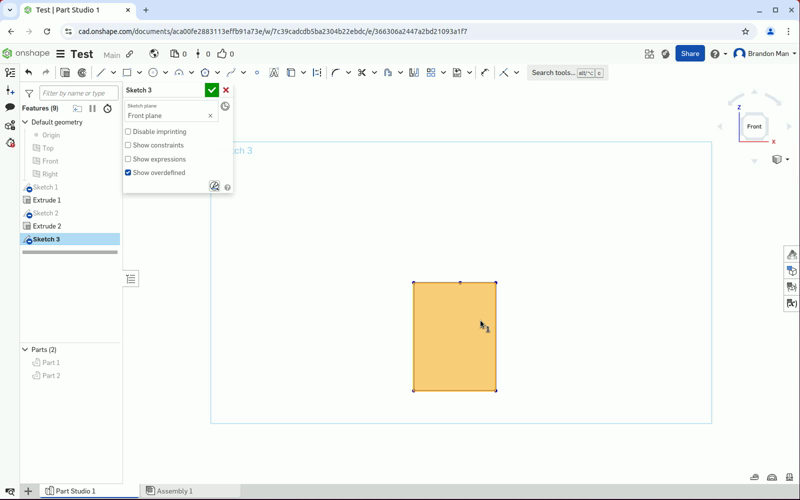
mouse_move(73, 352)
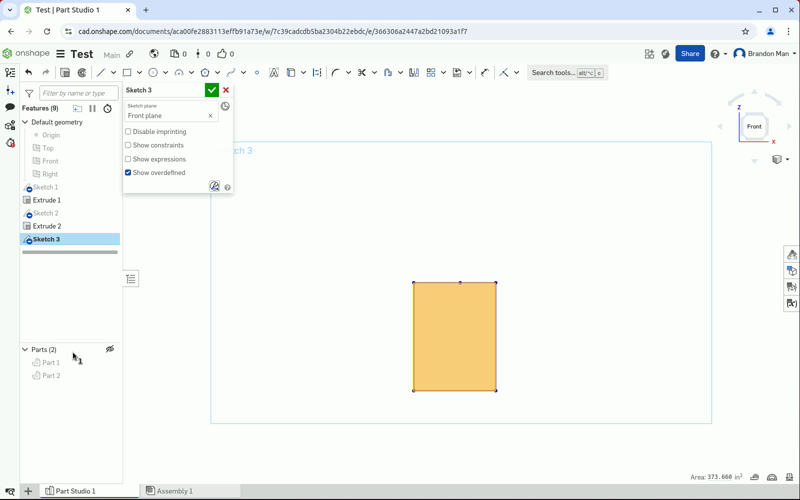
key(shift+y)
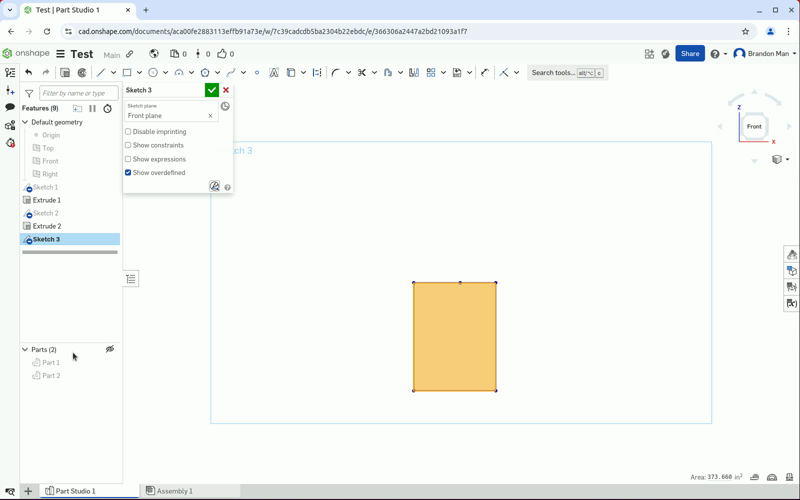
key(shift+e)
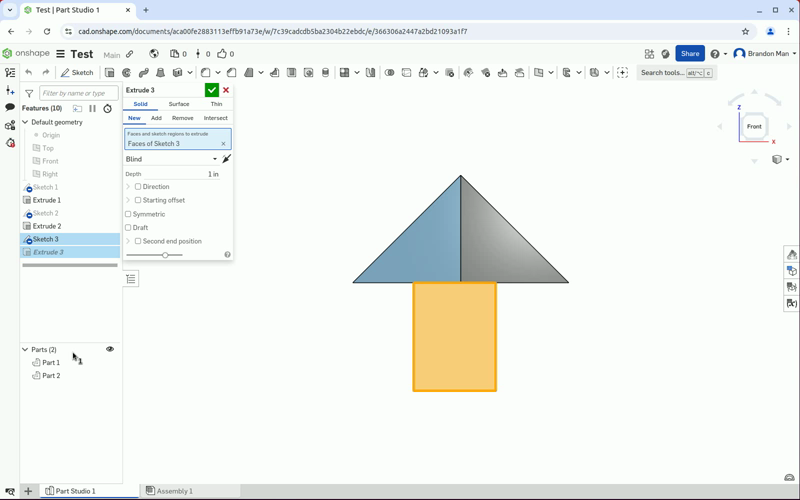
mouse_move(143, 106)
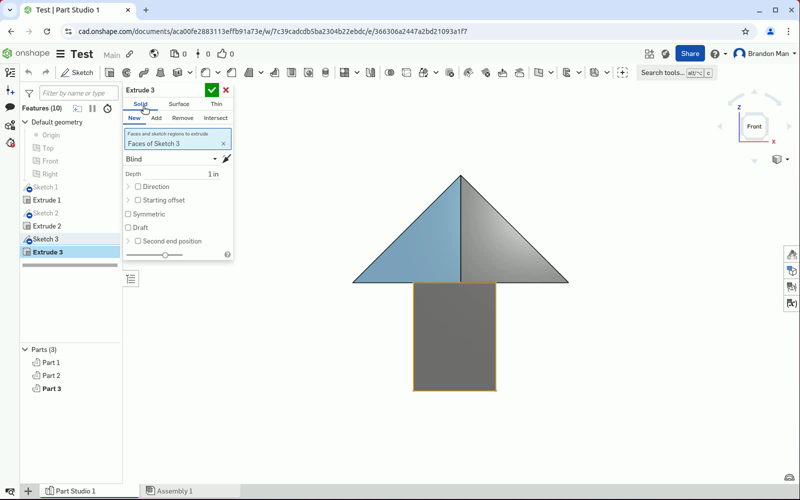
click(143, 106)
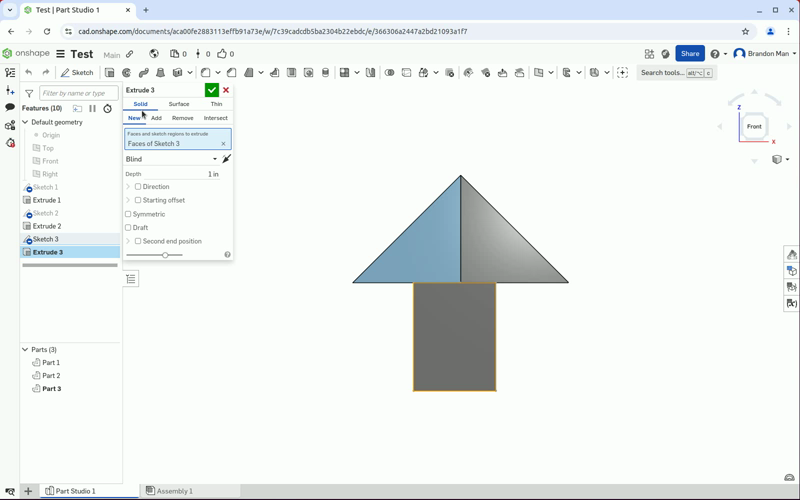
mouse_move(137, 120)
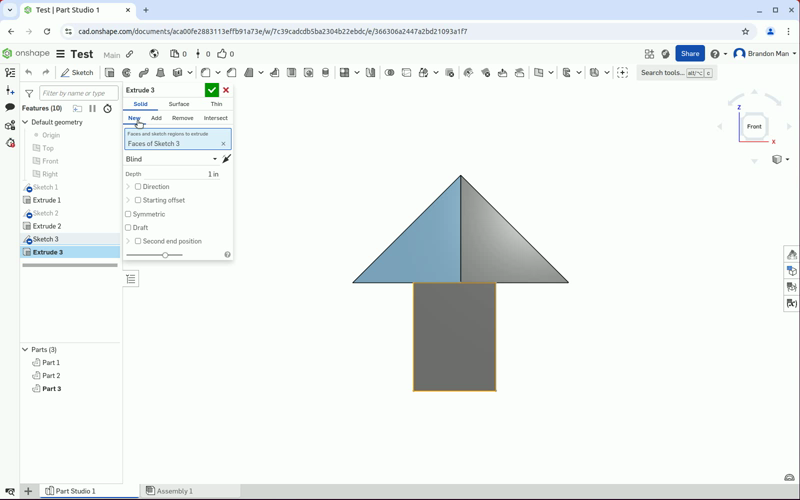
click(137, 120)
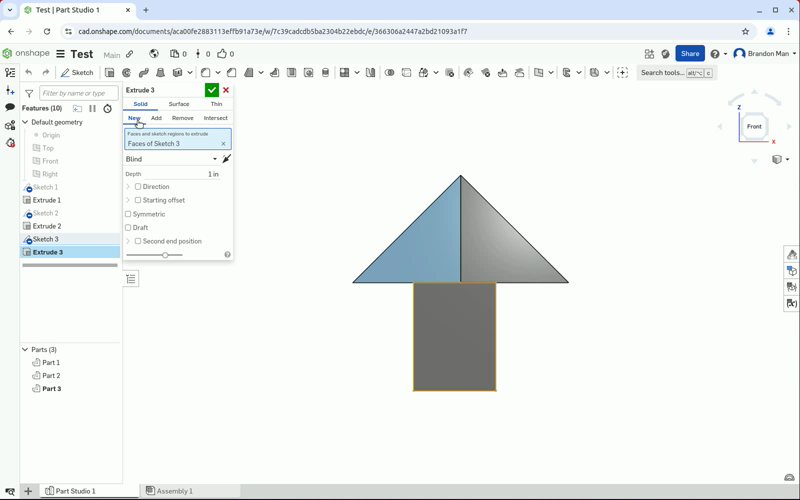
key(tab, 4)
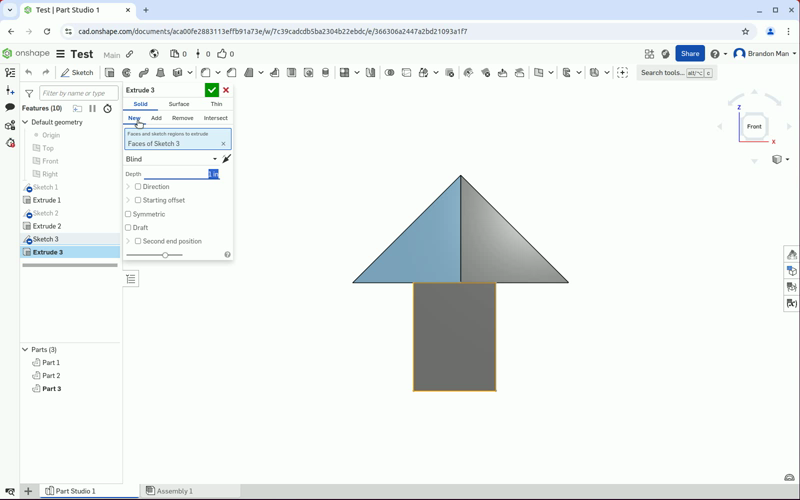
text(22.145)
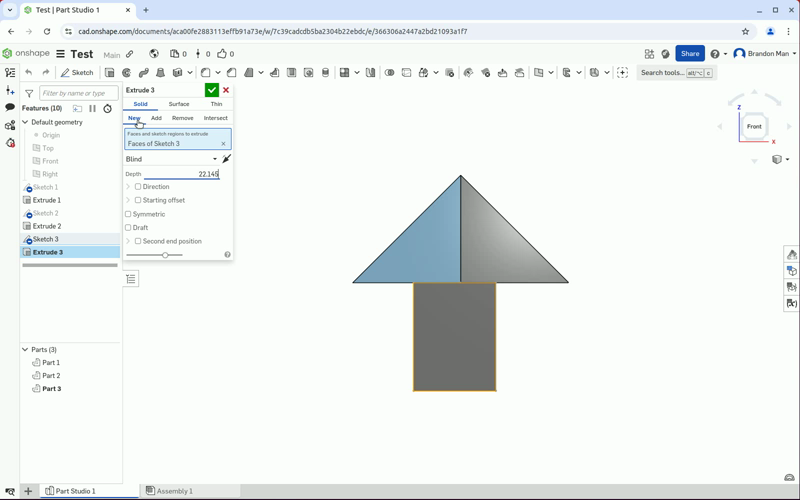
key(enter)
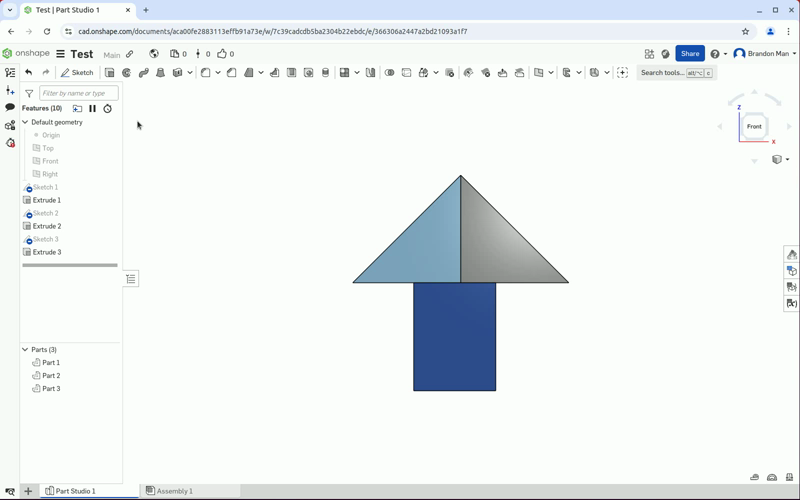
key(shift+h)
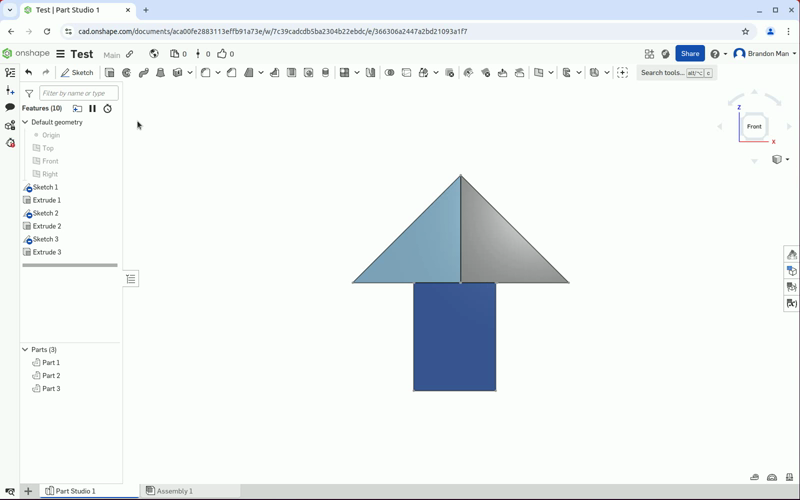
key(shift+h)
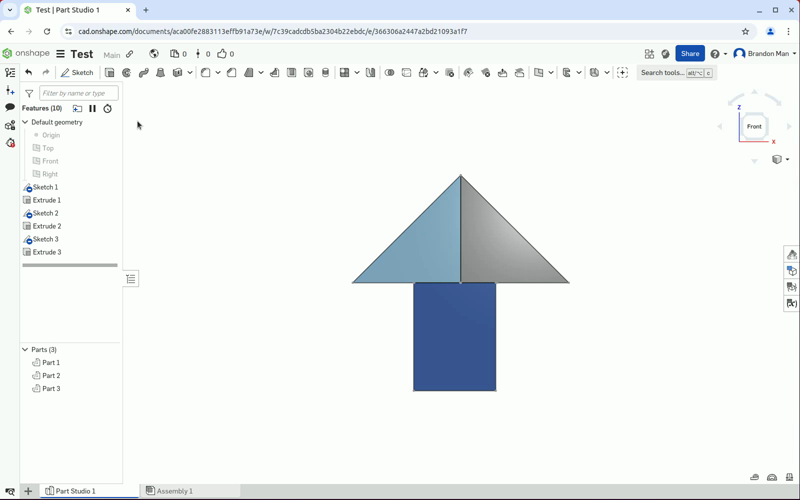
key(shift+7)
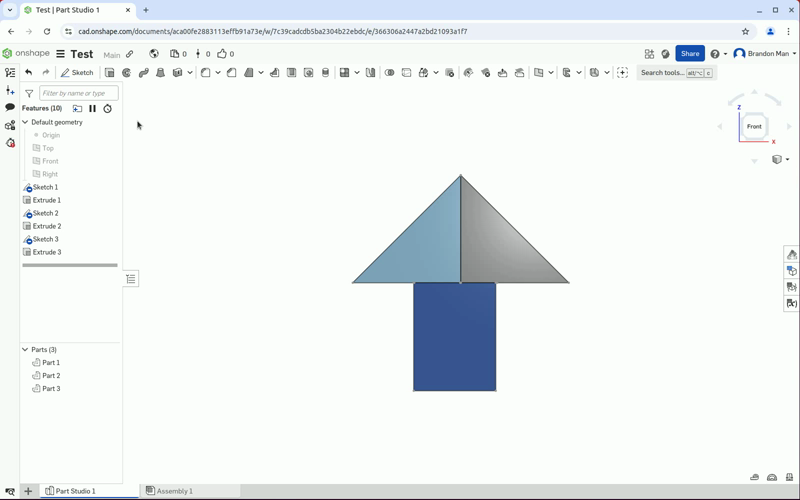
key(left, 2)
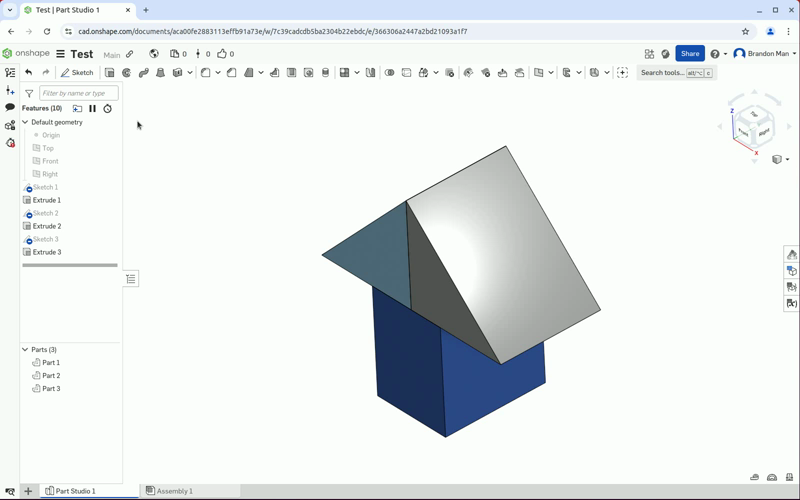
key(down, 2)
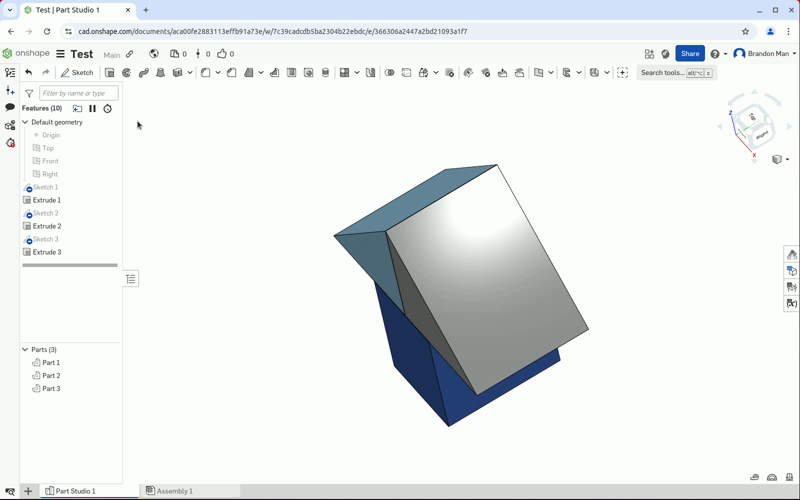
key(up, 2)
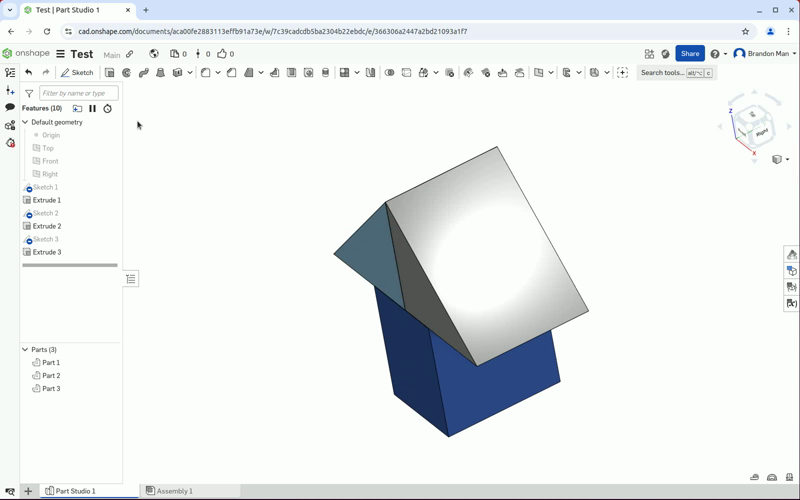
key(right, 2)
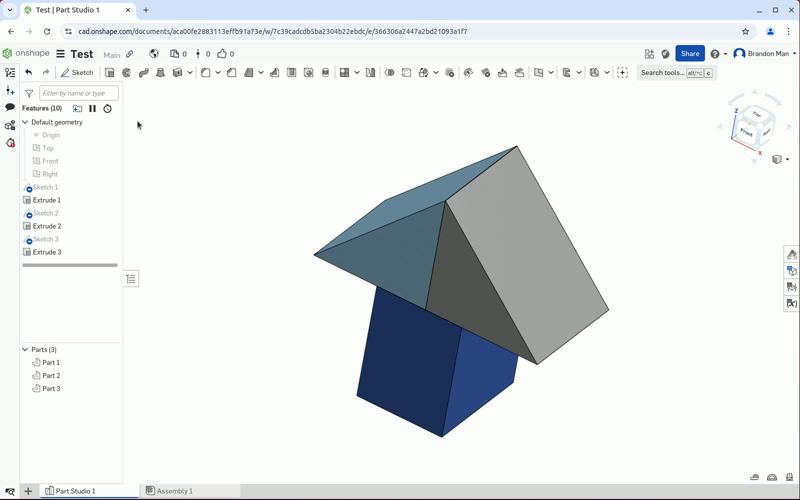
mouse_move(73, 189)
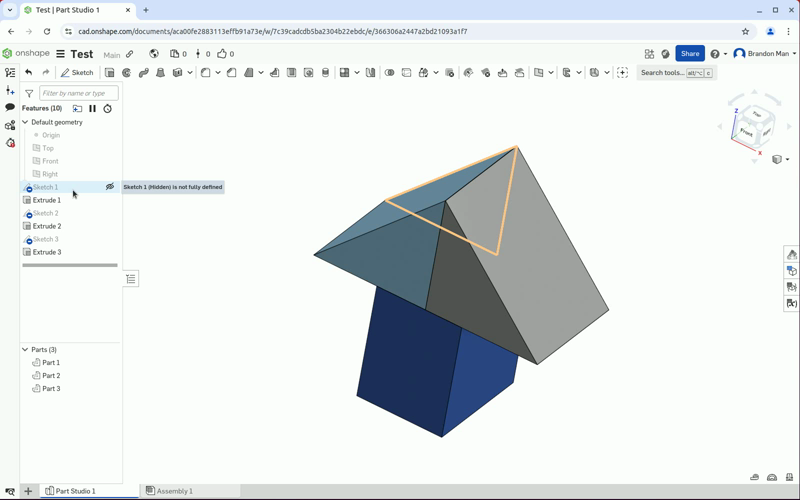
click(73, 189)